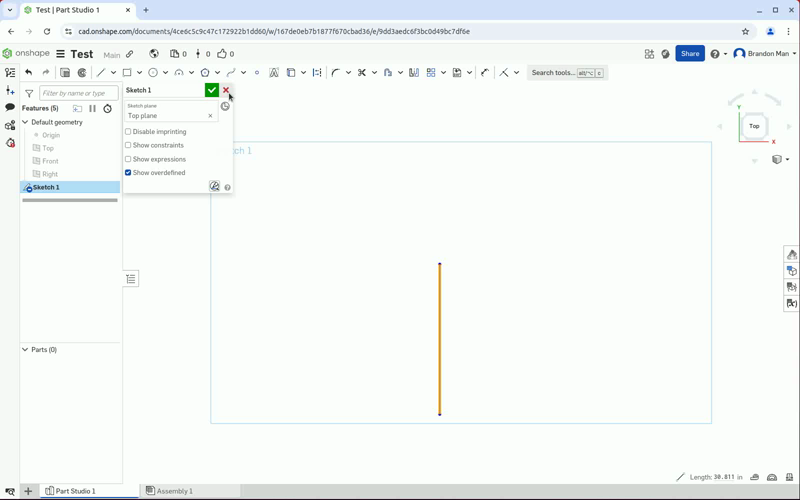
key(shift+h)
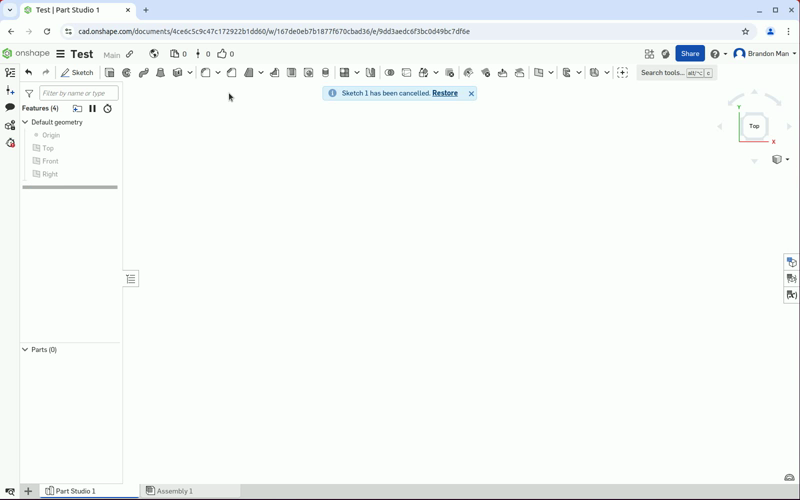
mouse_move(73, 352)
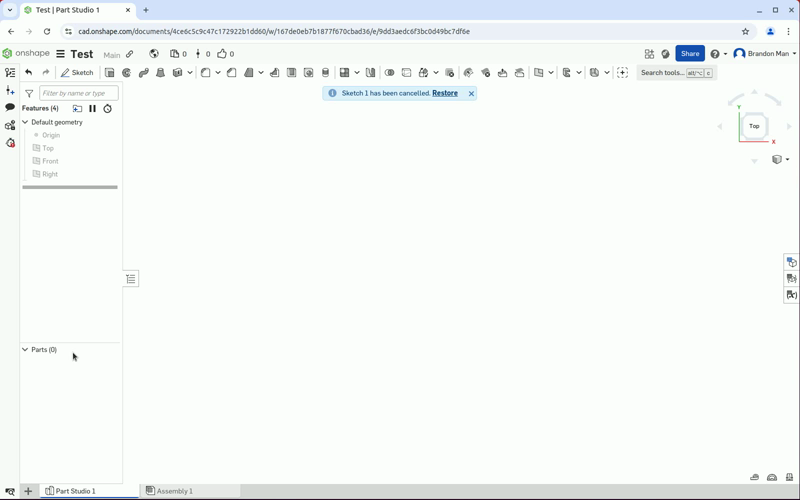
key(y)
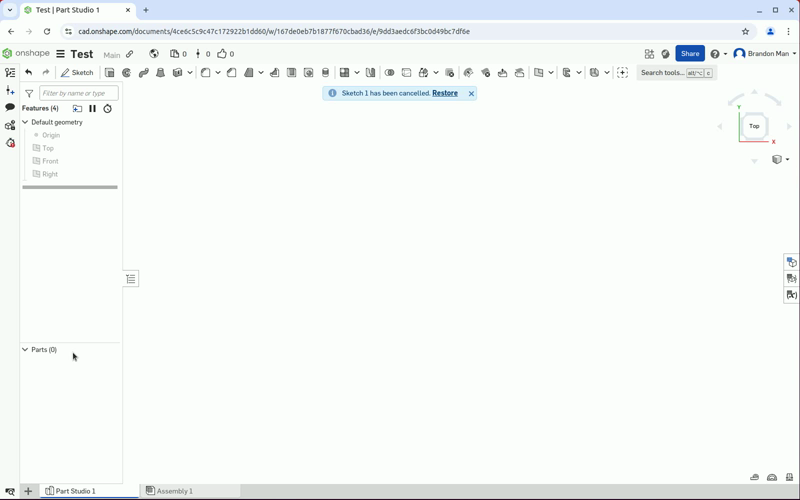
key(shift+p)
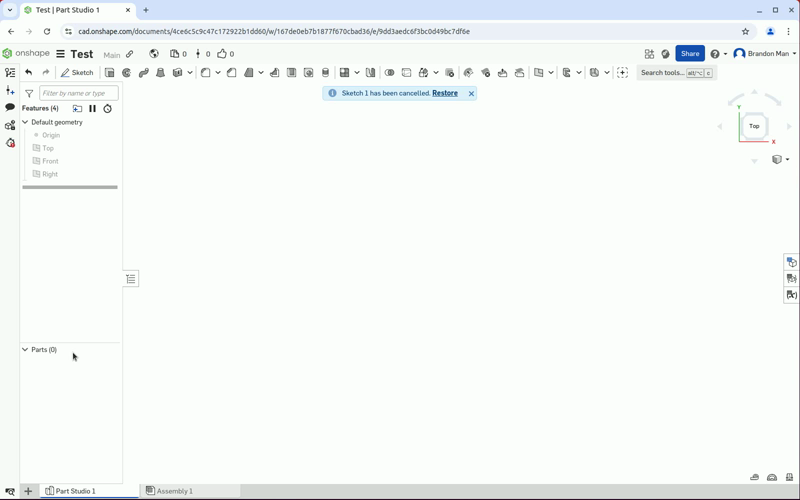
key(space)
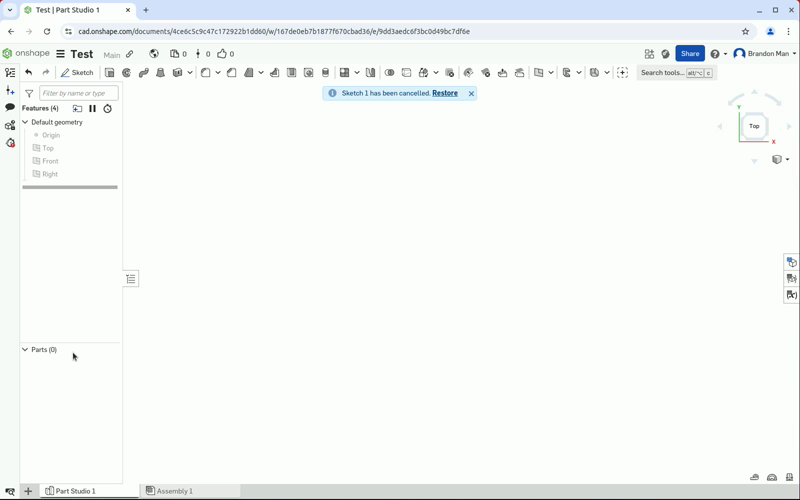
key_down(shift)
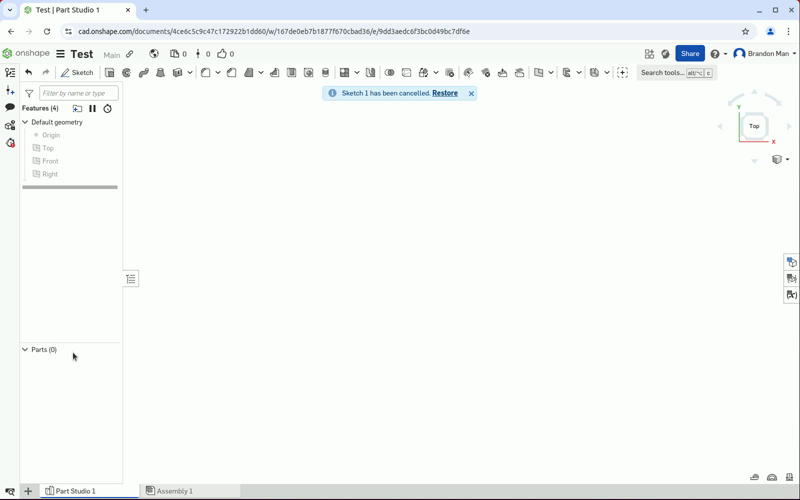
key(up)
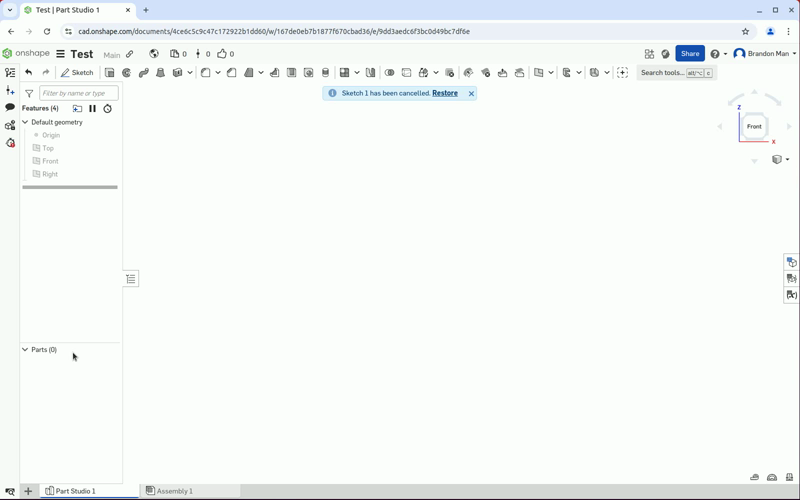
key_up(shift)
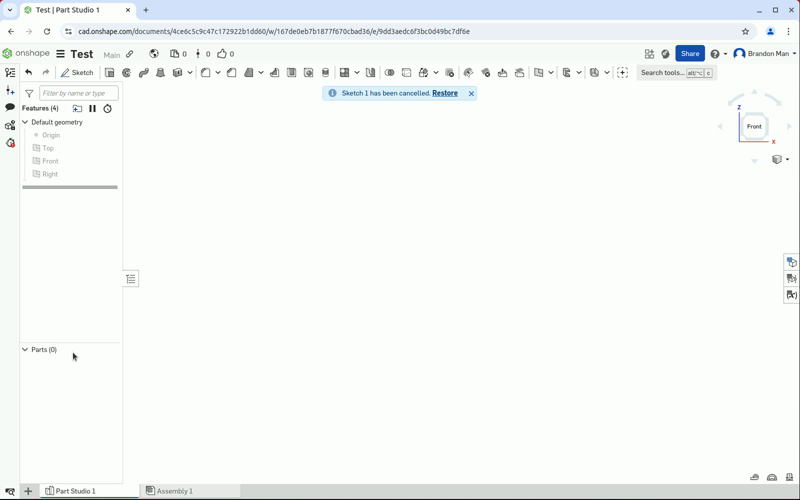
mouse_move(73, 352)
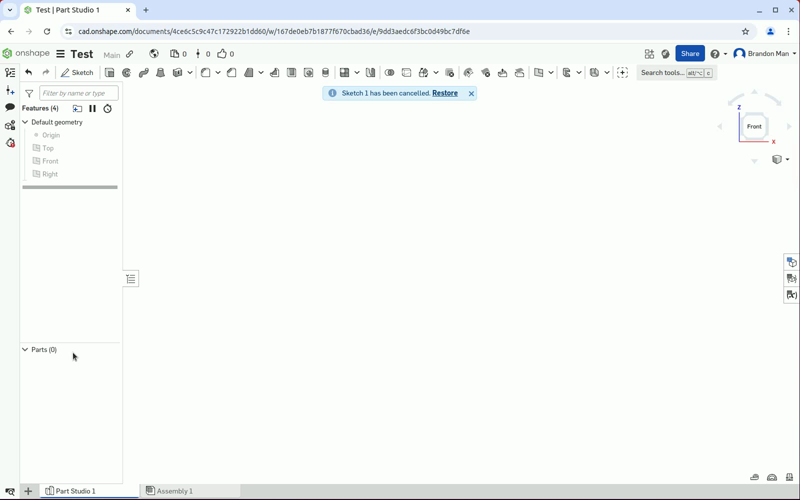
key(shift+y)
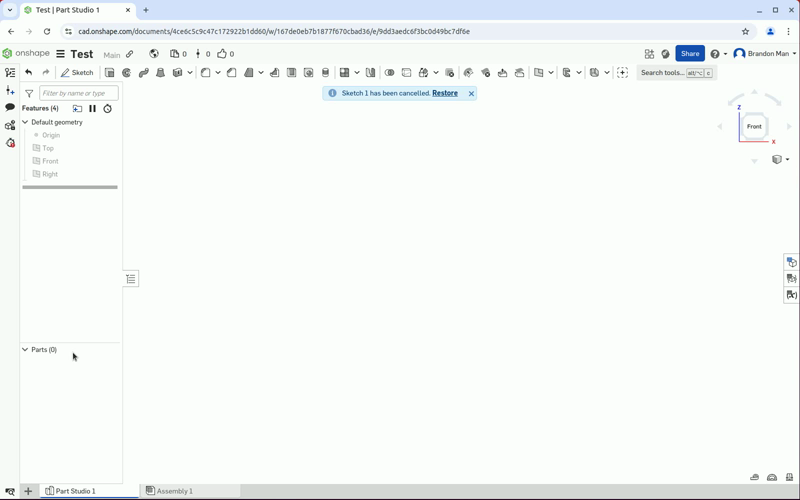
key(shift+s)
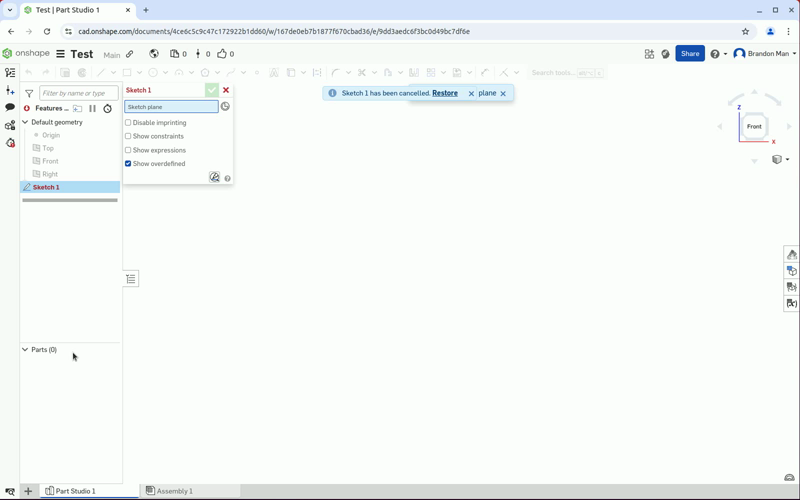
mouse_move(73, 163)
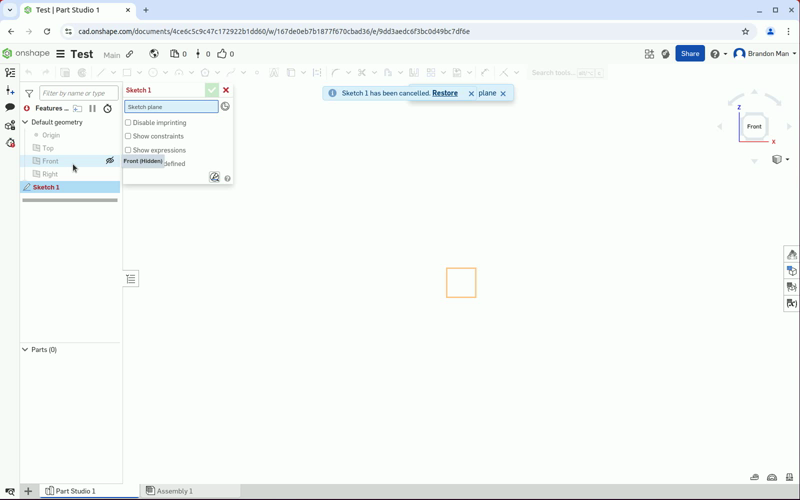
click(73, 163)
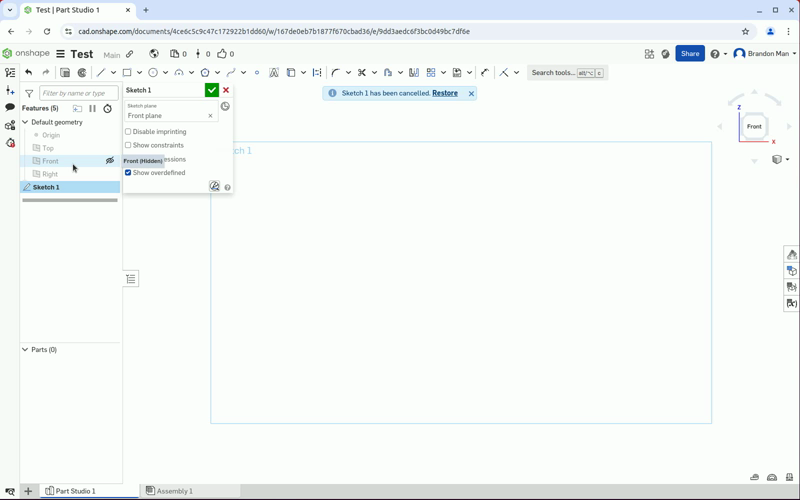
mouse_move(73, 352)
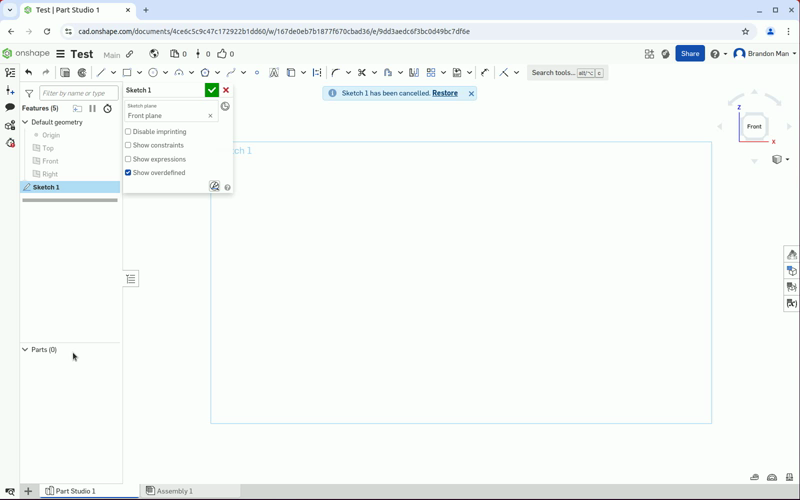
key(y)
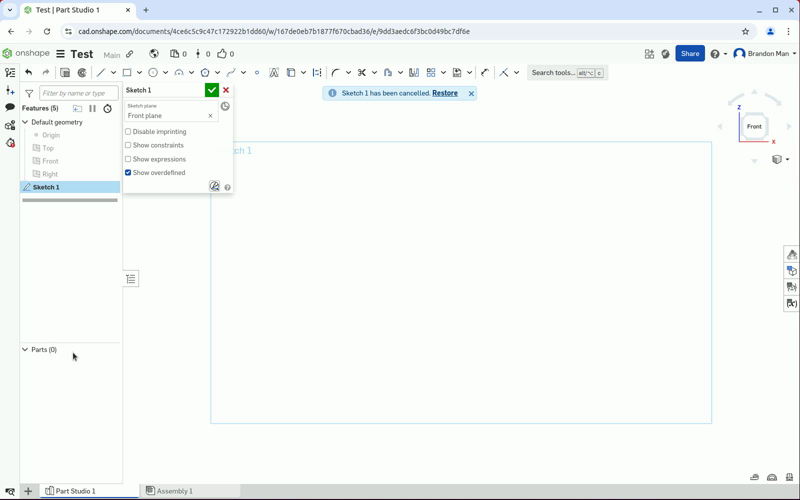
key(c)
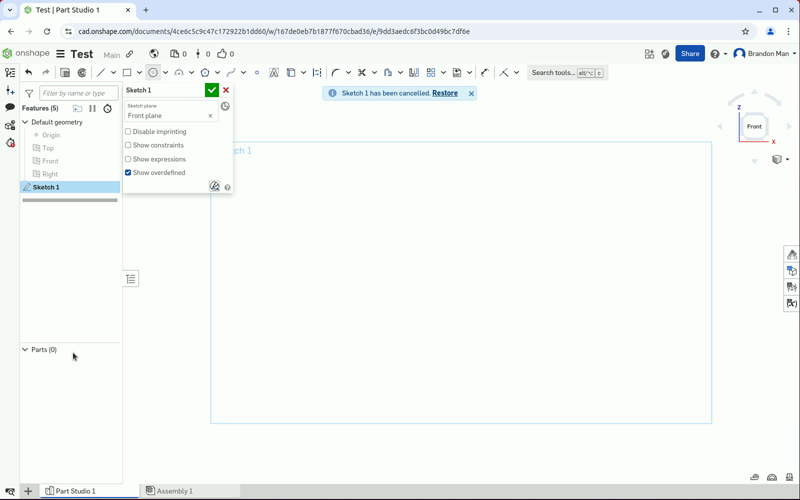
key_down(shift)
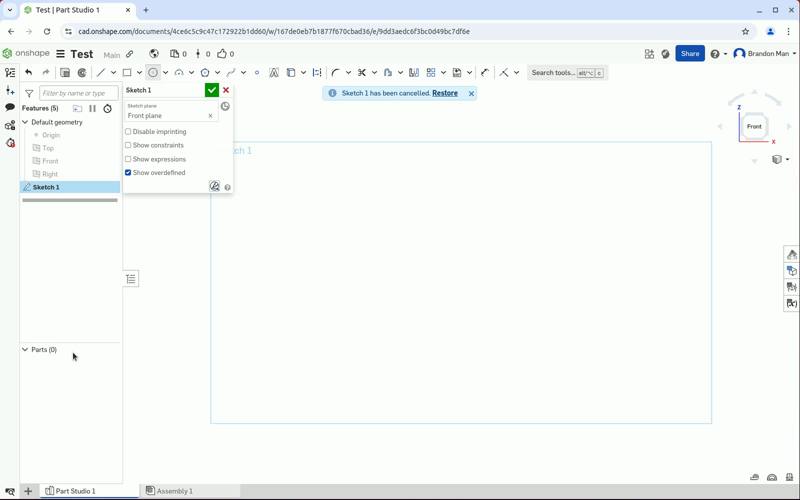
mouse_move(461, 282)
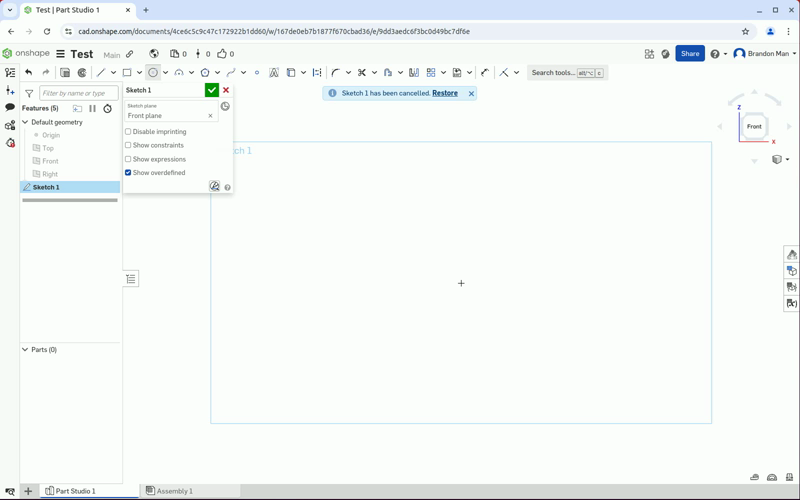
click(461, 282)
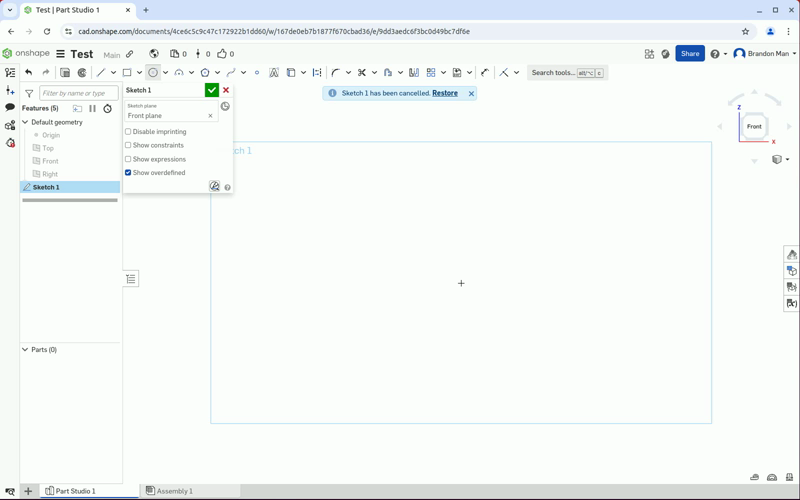
key_up(shift)
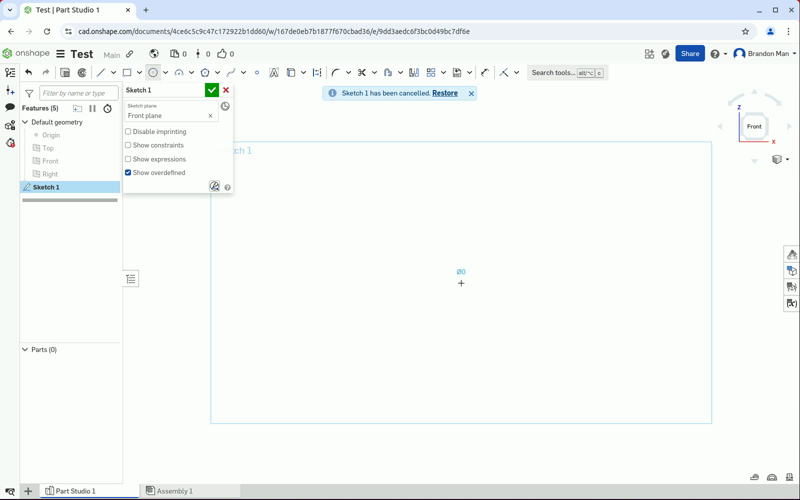
mouse_move(546, 282)
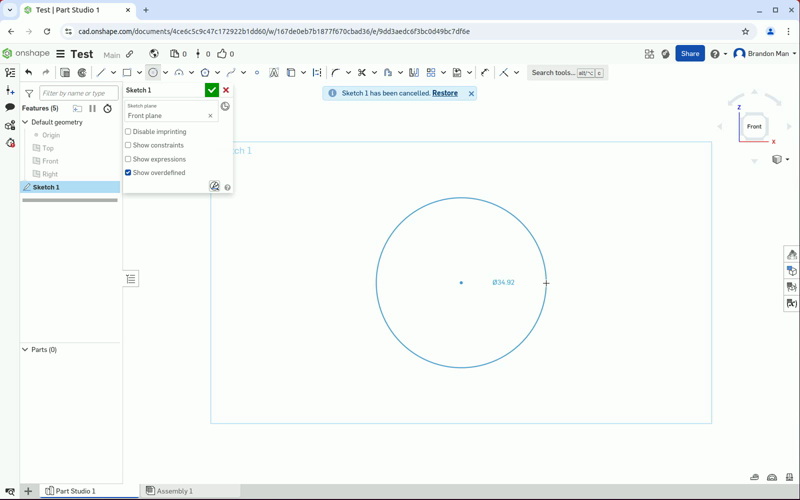
click(546, 282)
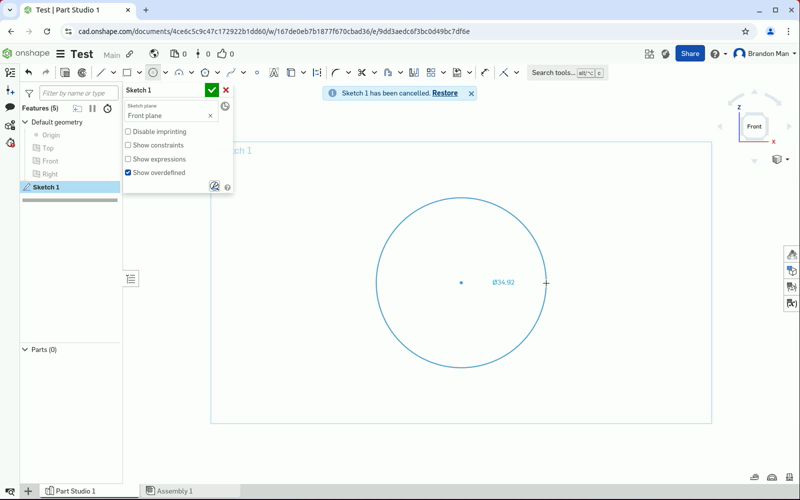
key(esc)
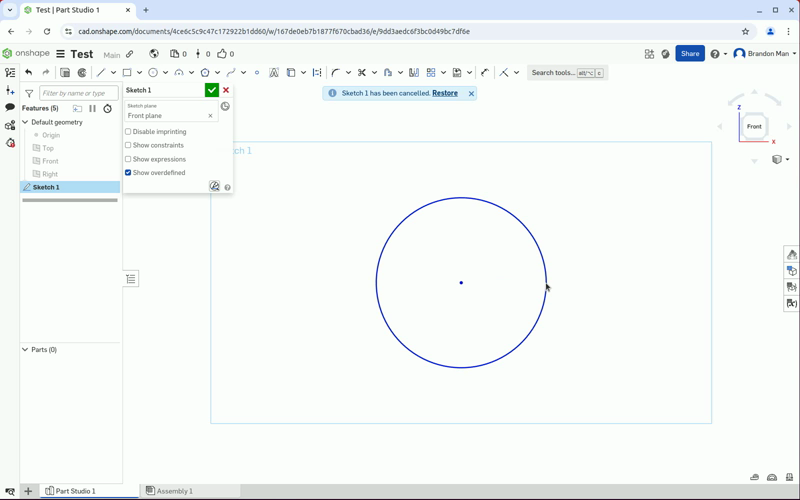
mouse_move(428, 232)
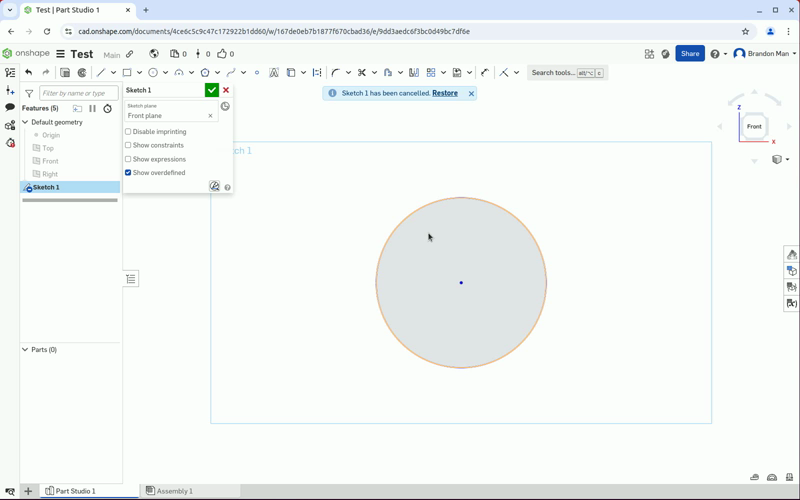
click(428, 232)
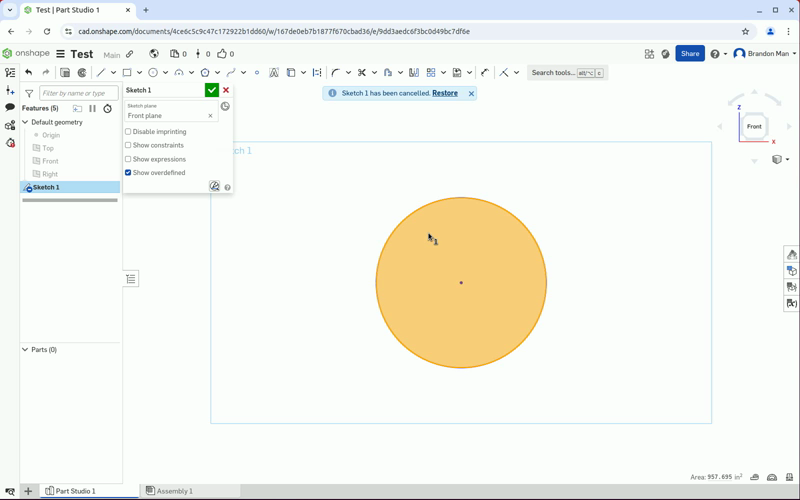
mouse_move(73, 352)
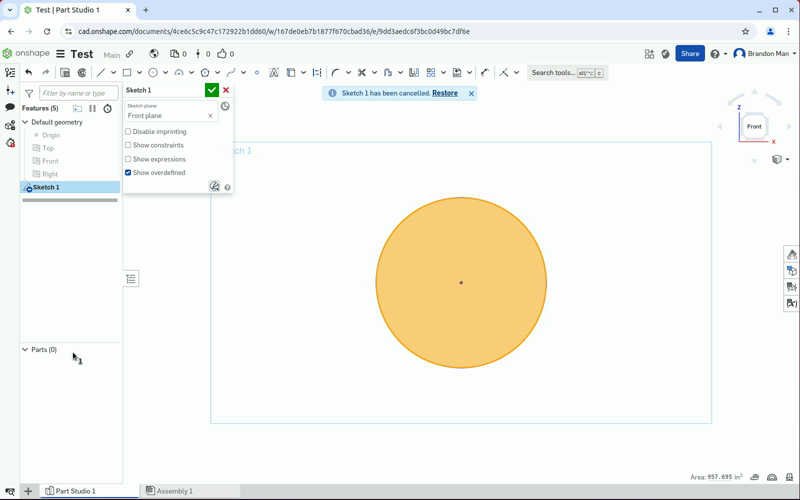
key(shift+y)
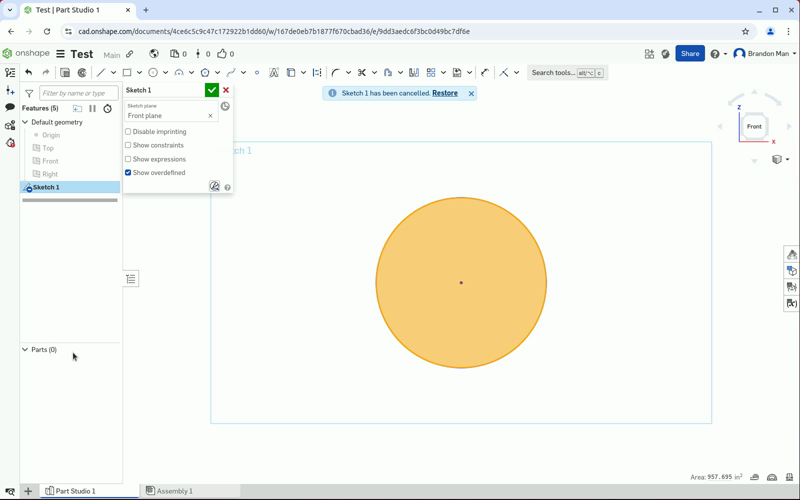
key(shift+e)
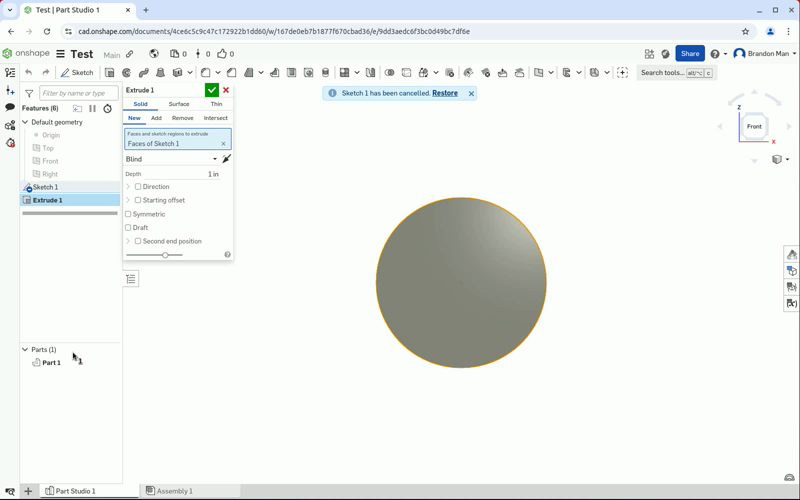
mouse_move(143, 106)
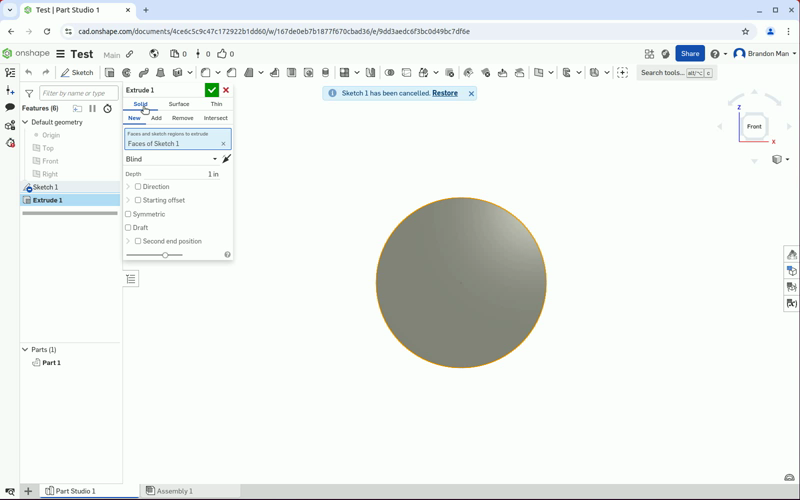
click(143, 106)
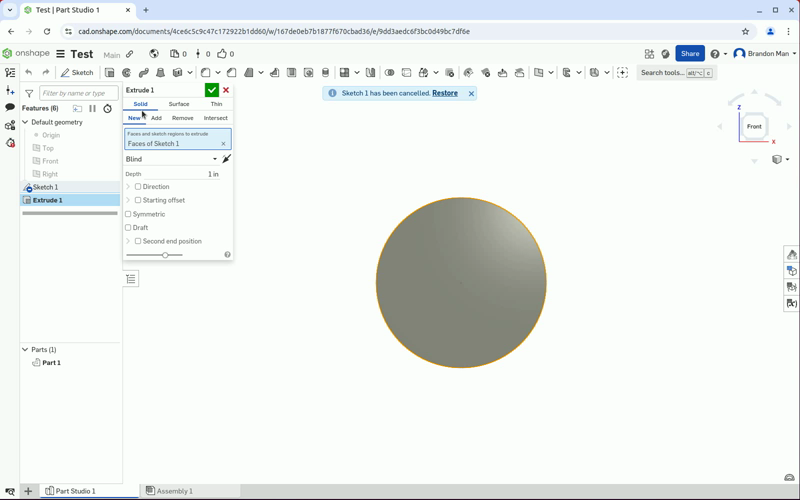
mouse_move(137, 120)
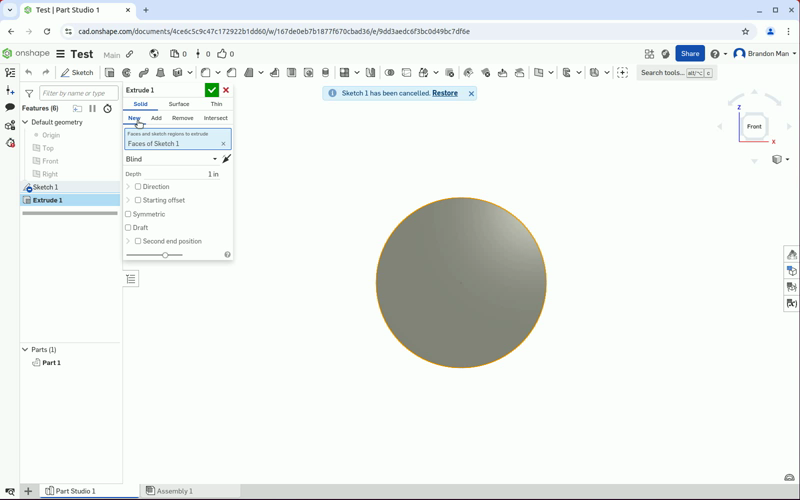
click(137, 120)
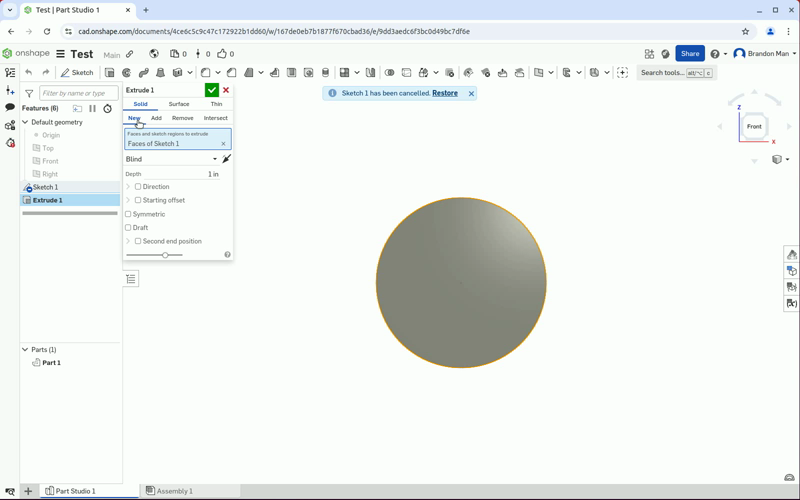
key(tab, 4)
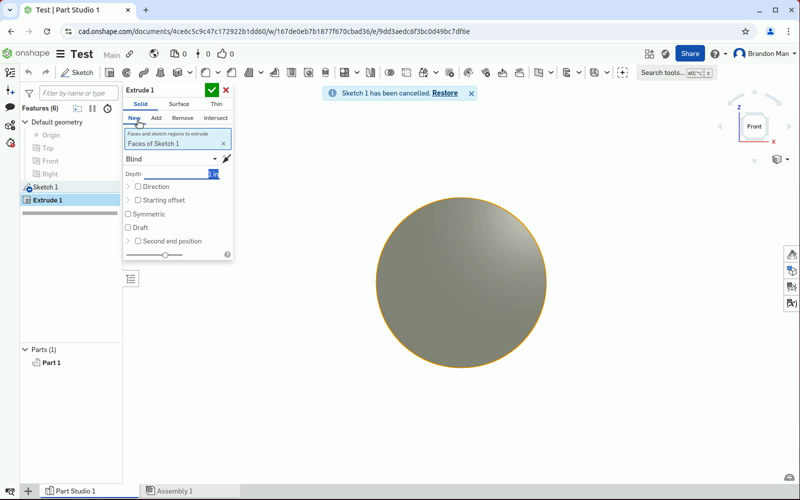
text(46.216)
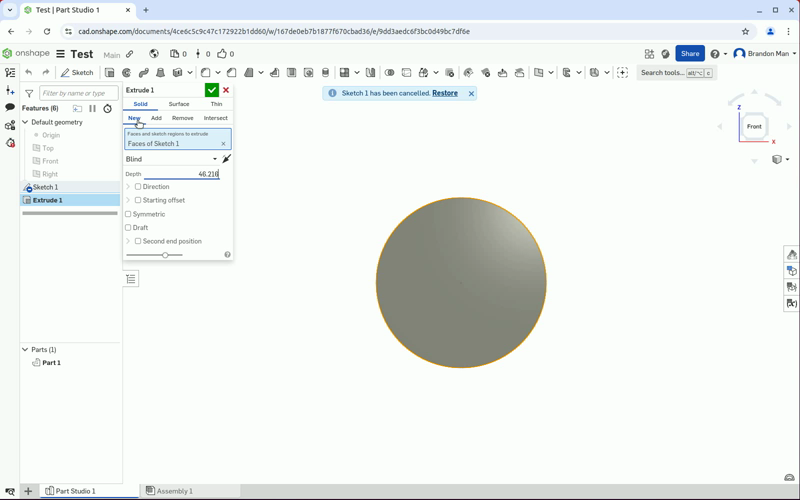
key(tab, 3)
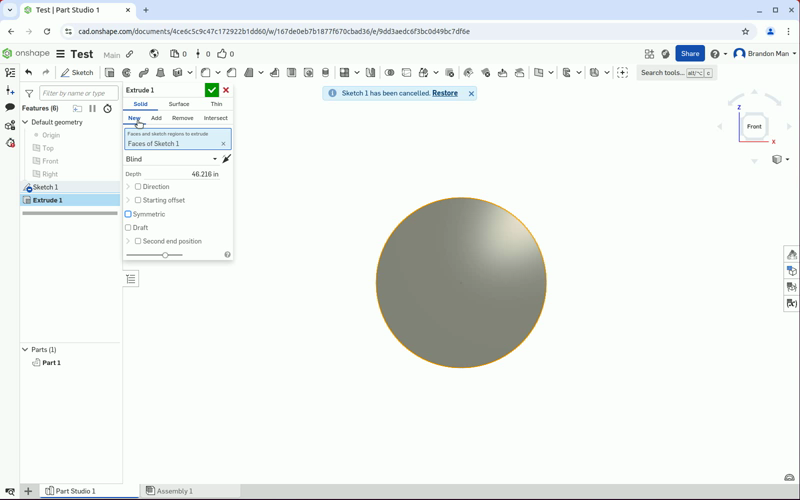
key(space)
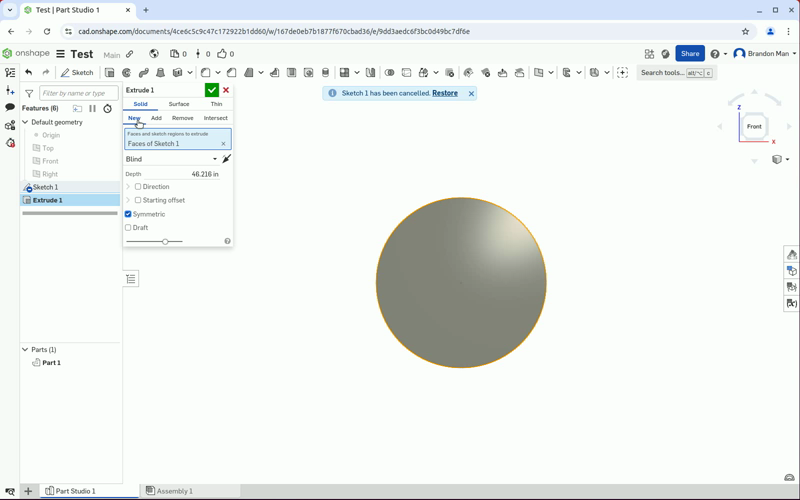
key(enter)
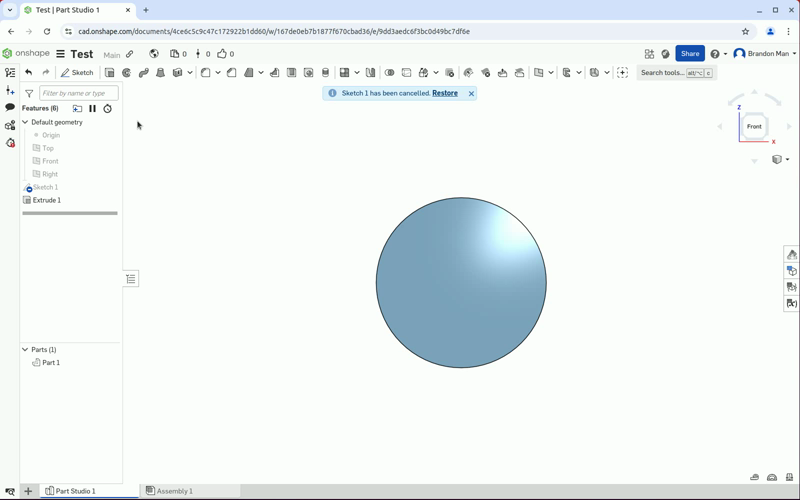
key(shift+h)
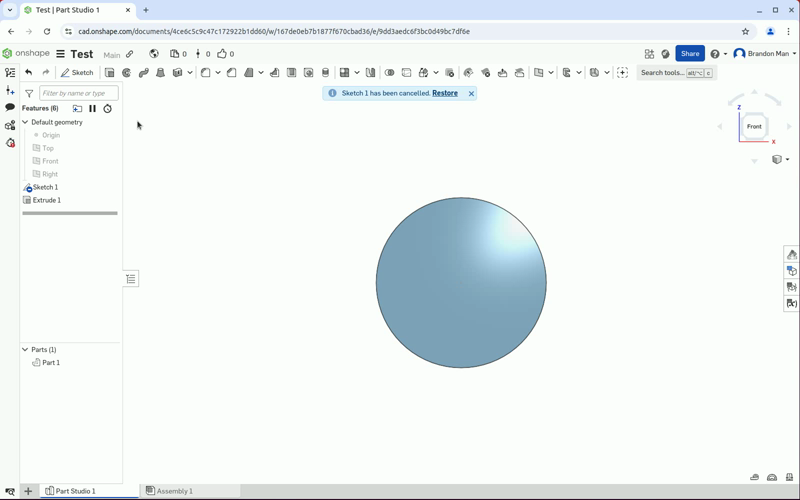
key(shift+h)
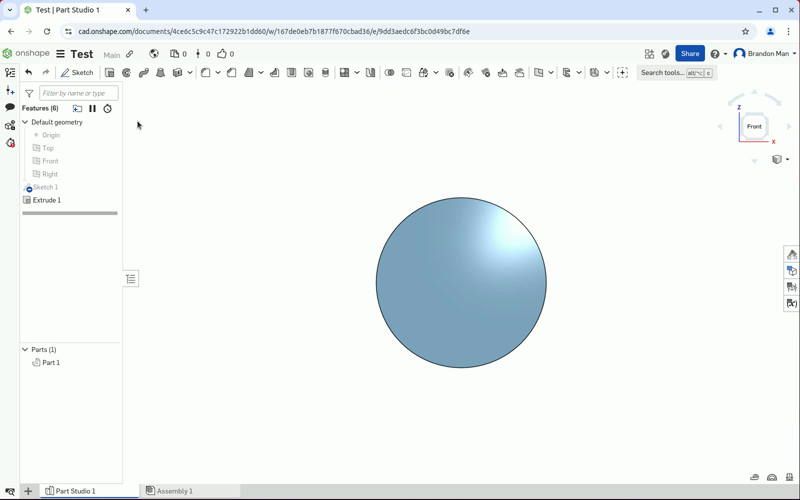
mouse_move(73, 189)
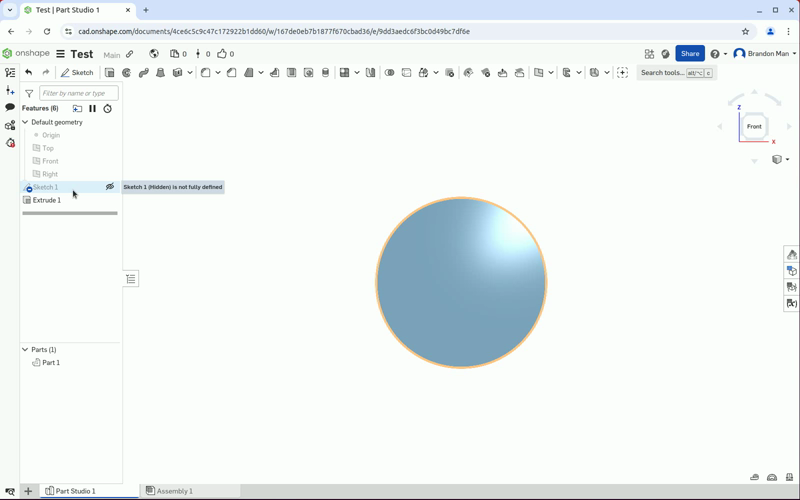
click(73, 189)
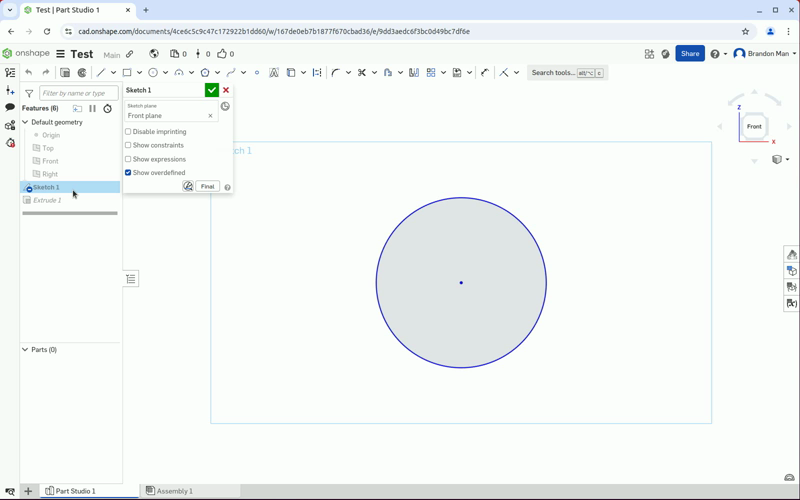
mouse_move(229, 92)
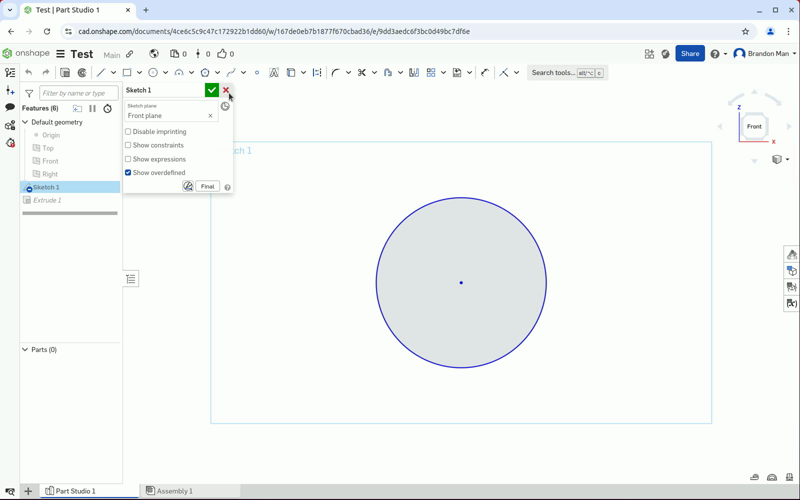
click(229, 92)
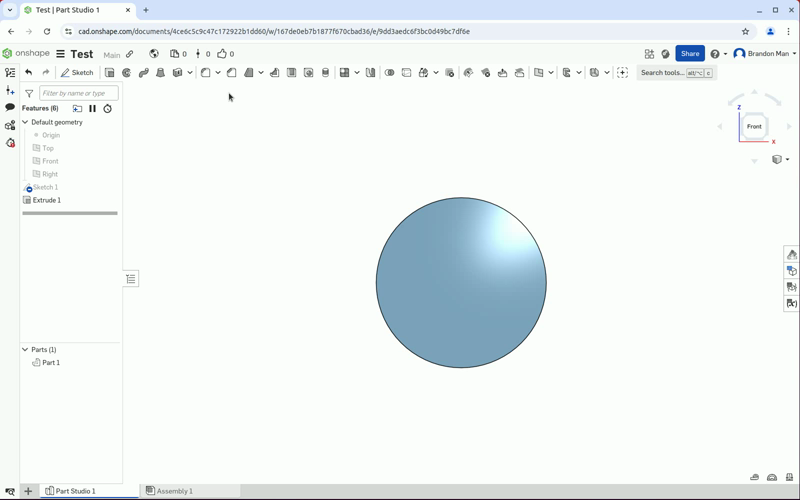
mouse_move(541, 75)
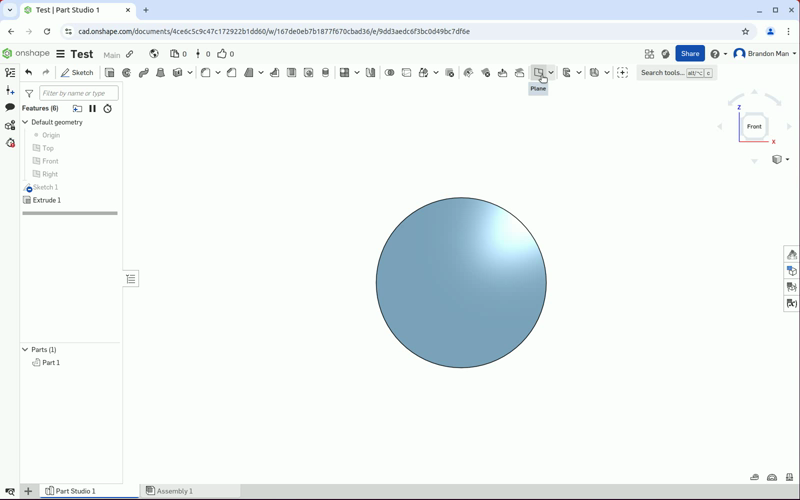
click(541, 75)
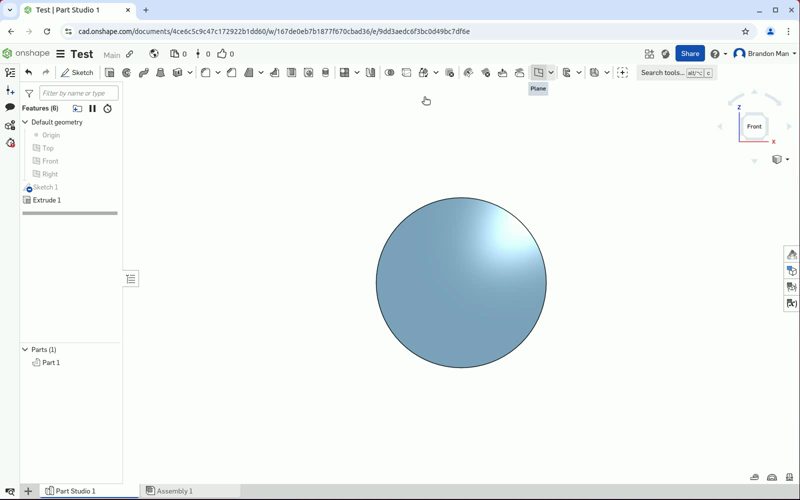
mouse_move(73, 163)
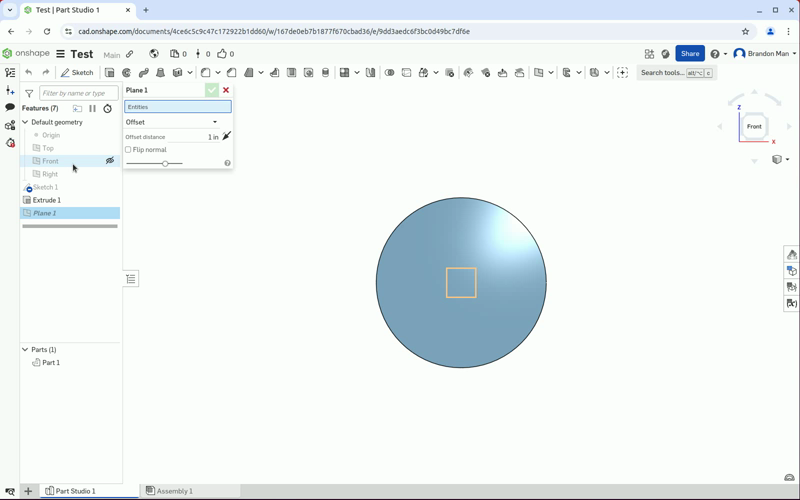
click(73, 163)
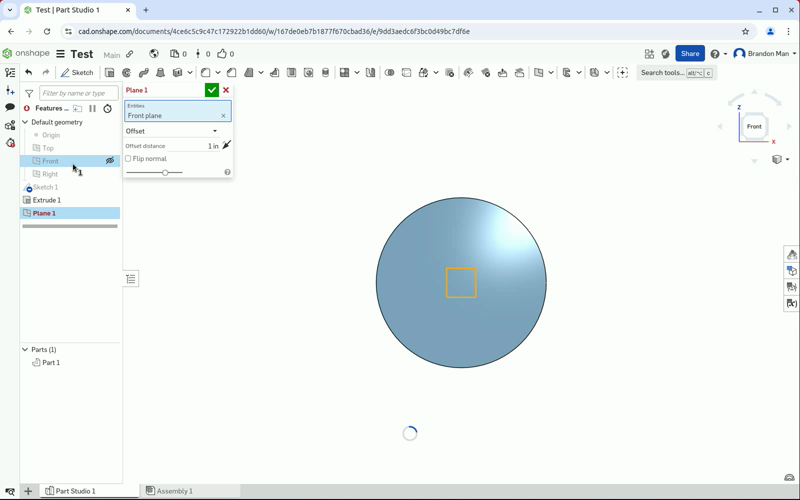
key(tab, 2)
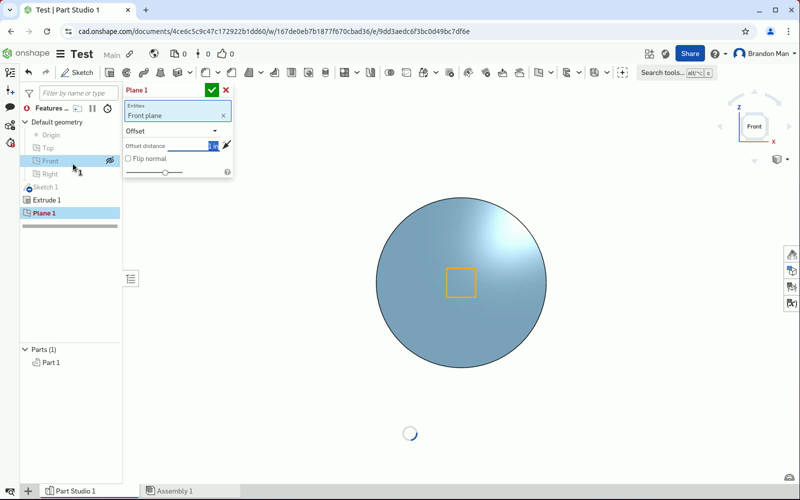
text(23.108)
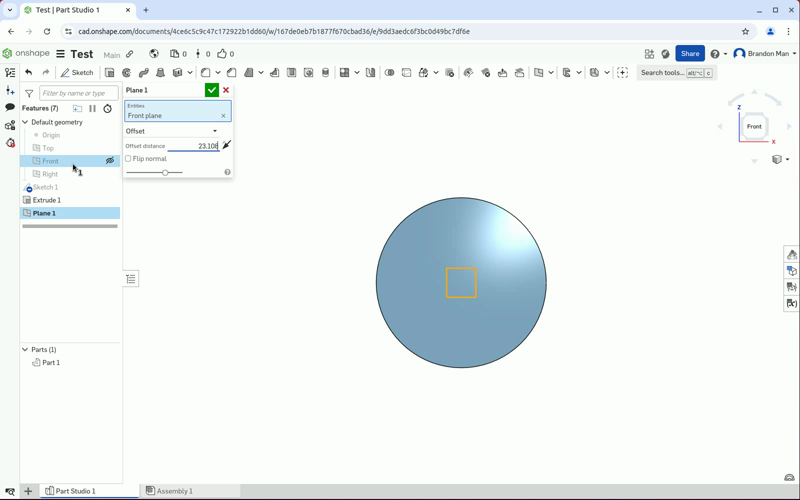
key(enter, 2)
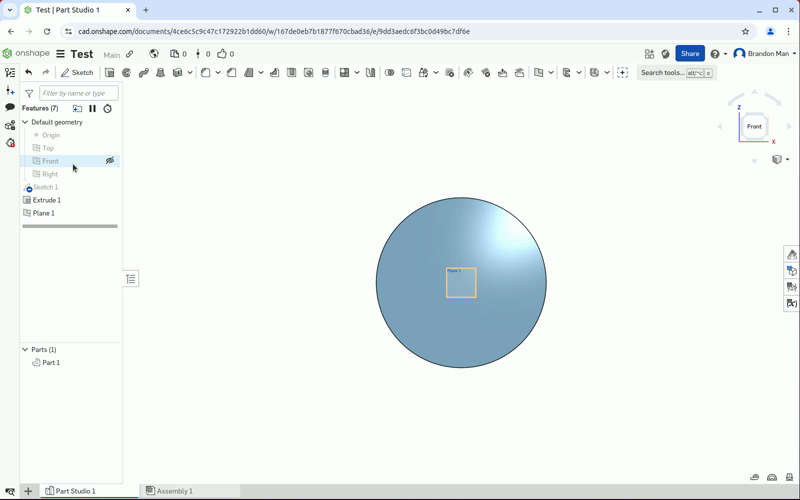
key(shift+s)
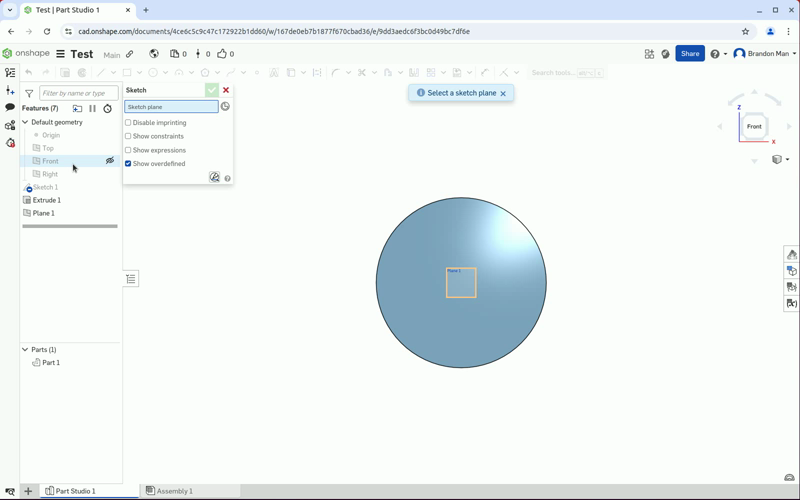
mouse_move(73, 215)
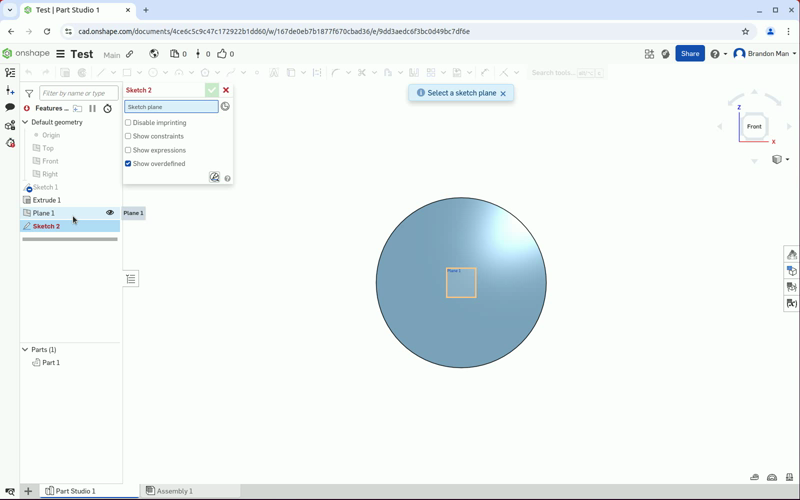
click(73, 215)
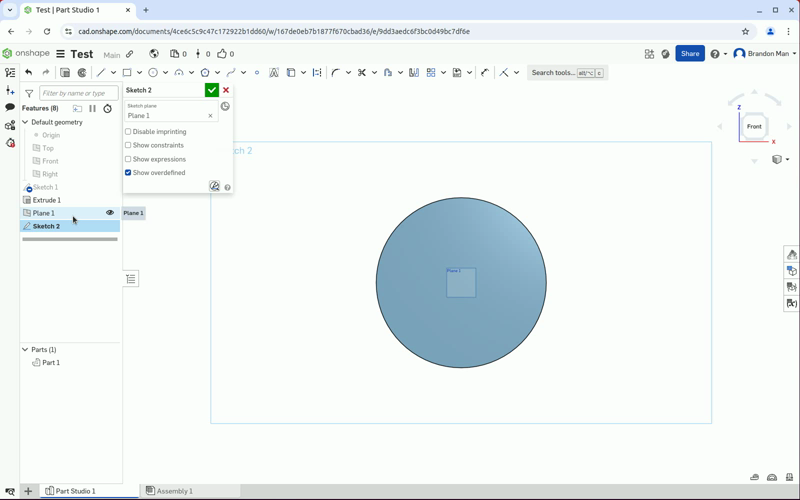
mouse_move(73, 352)
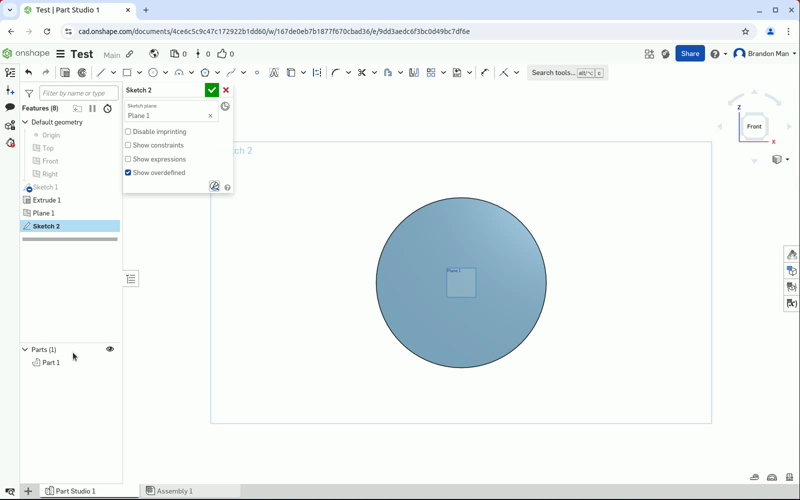
key(y)
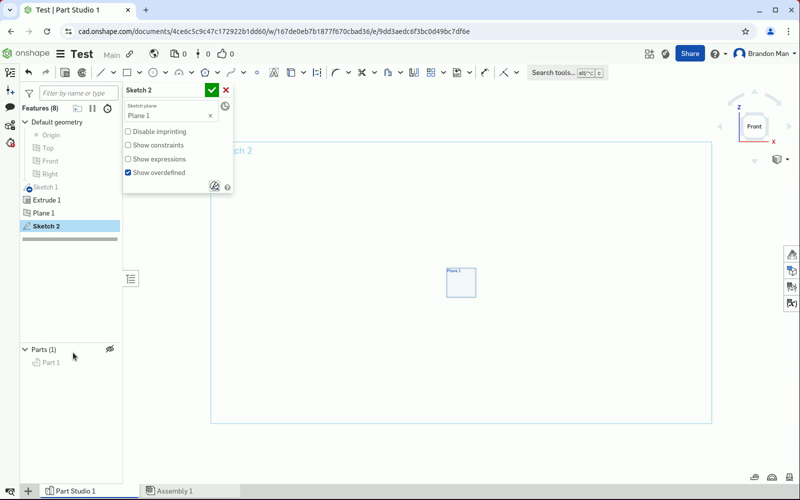
key(l)
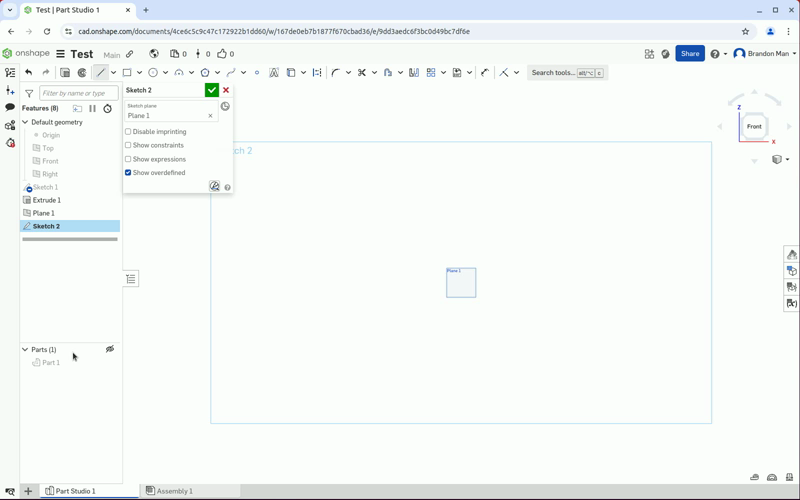
key_down(shift)
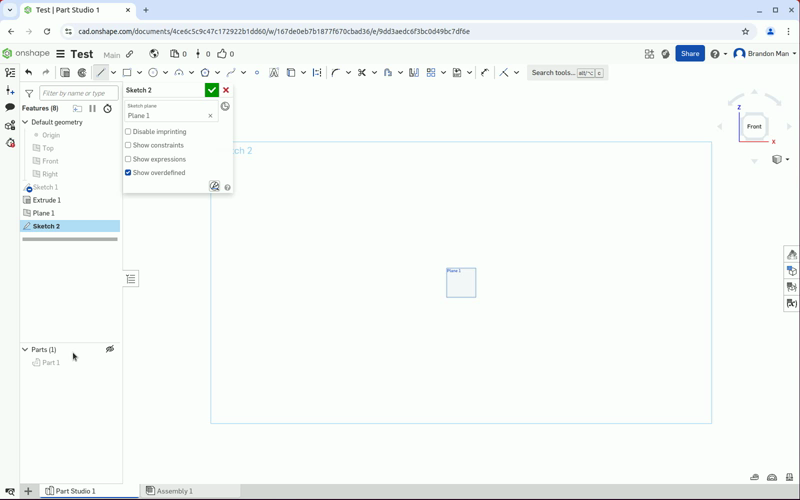
mouse_move(389, 238)
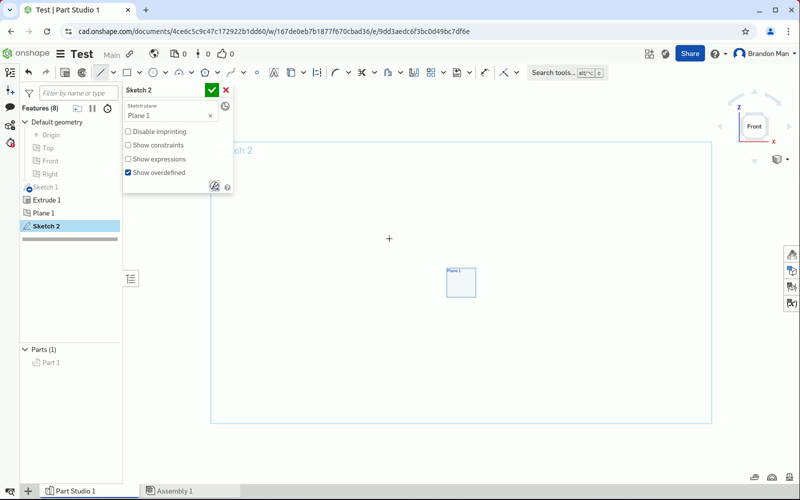
click(389, 238)
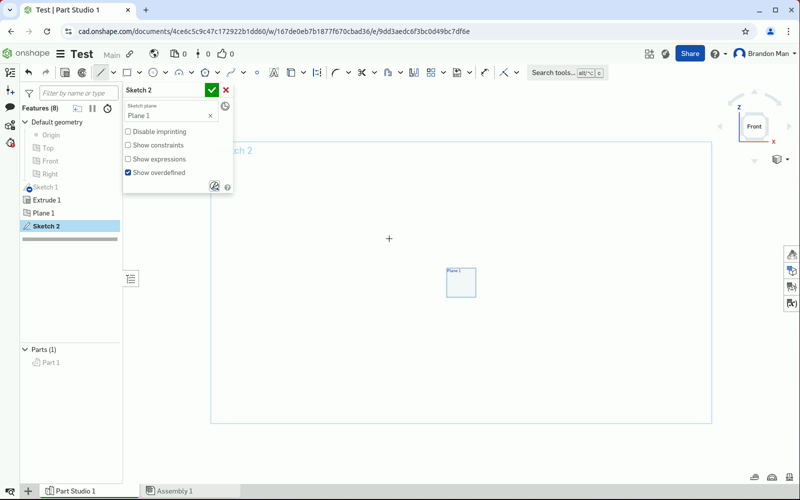
key_up(shift)
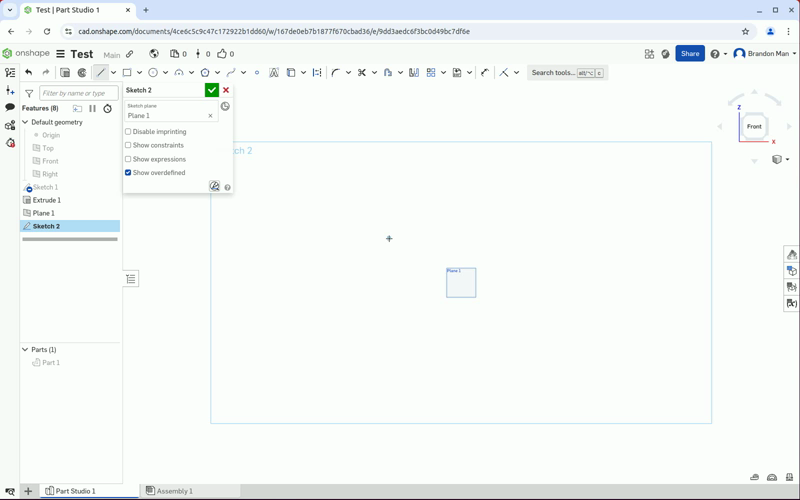
key_down(shift)
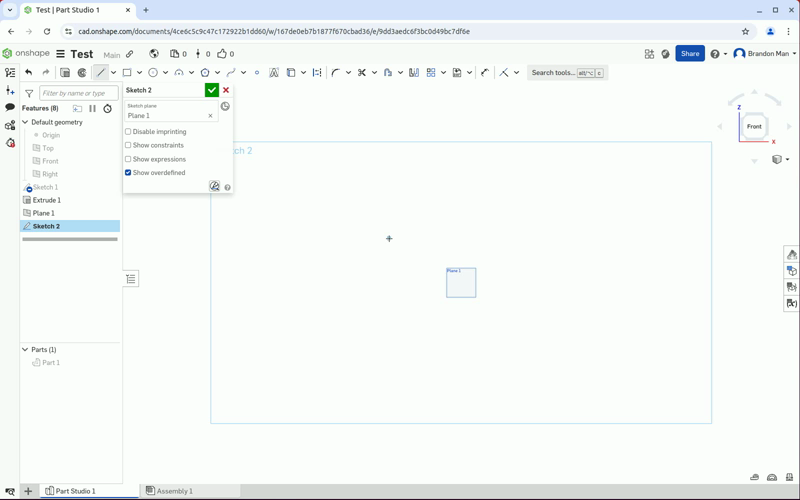
mouse_move(531, 238)
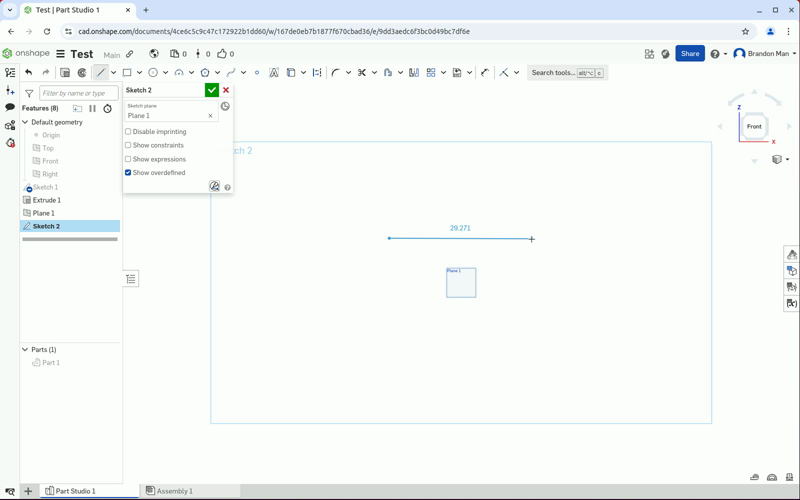
click(531, 238)
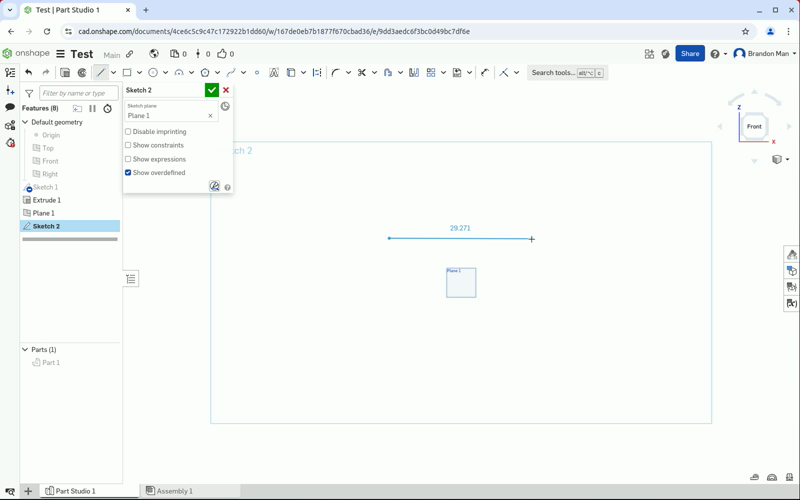
key_up(shift)
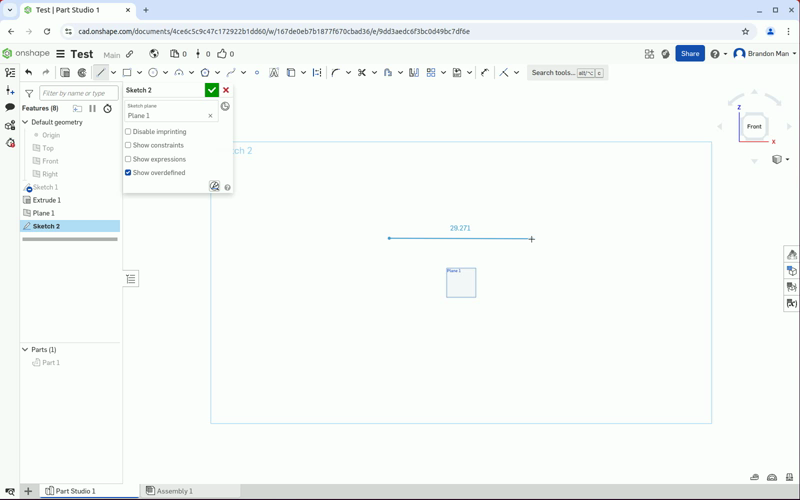
key(esc)
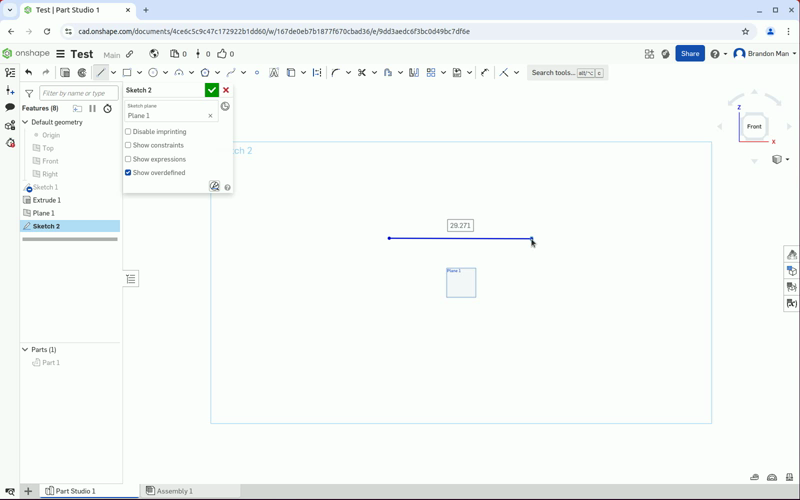
key(a)
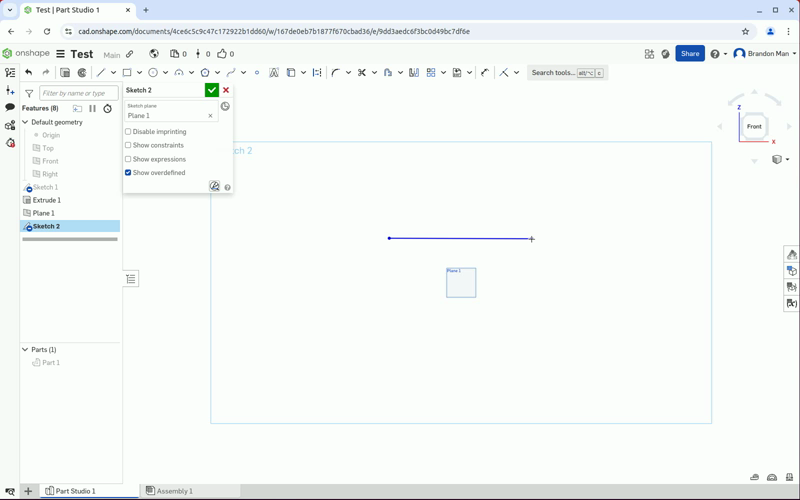
mouse_move(531, 238)
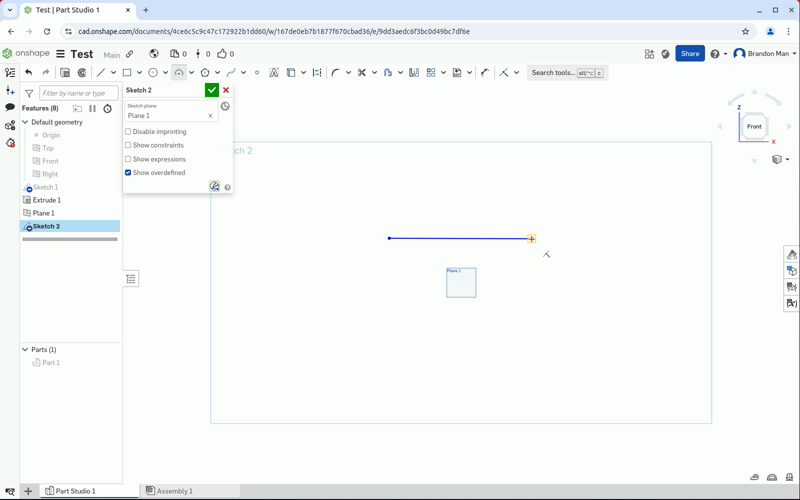
click(531, 238)
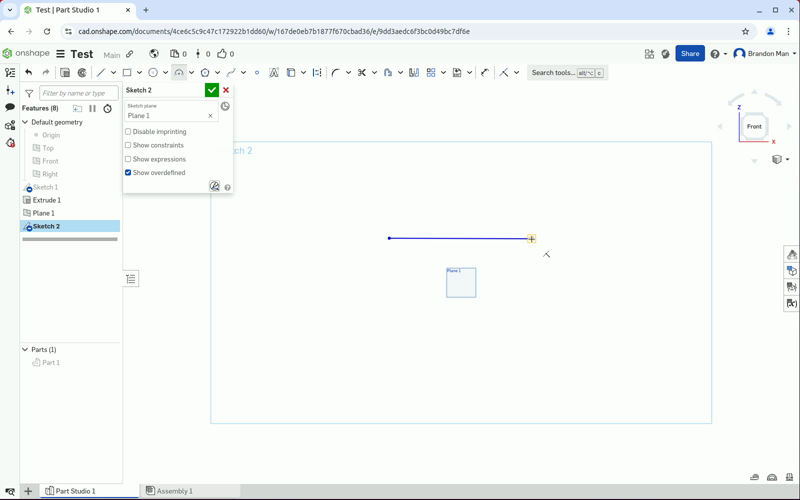
mouse_move(389, 238)
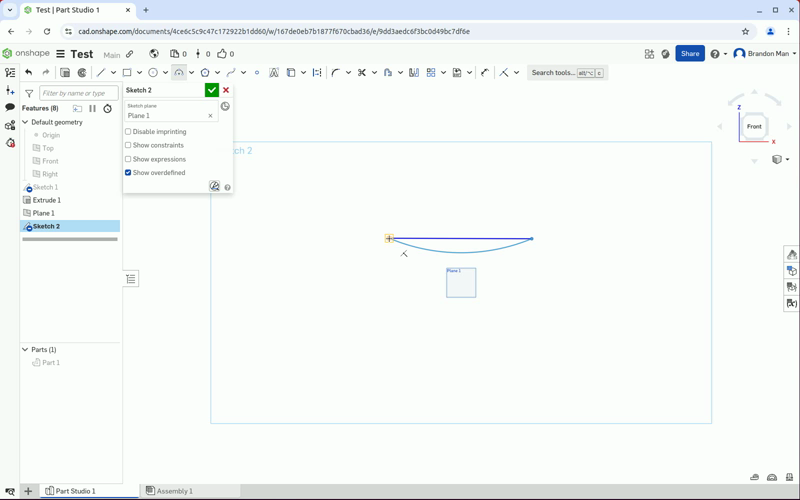
click(389, 238)
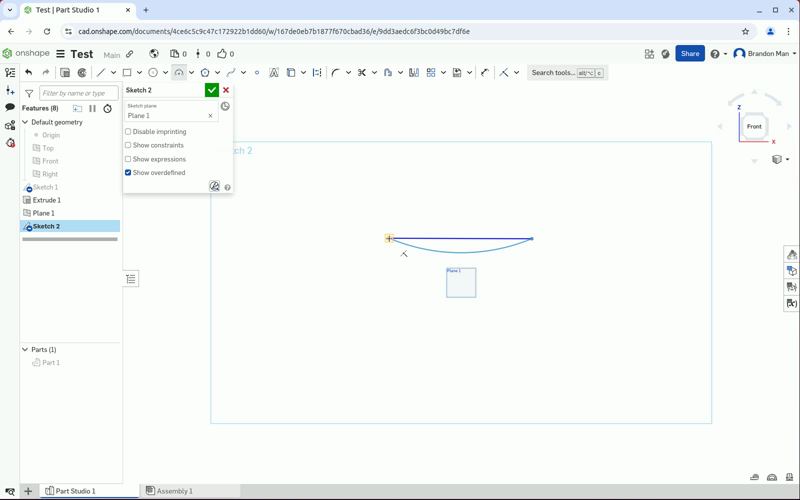
key_down(shift)
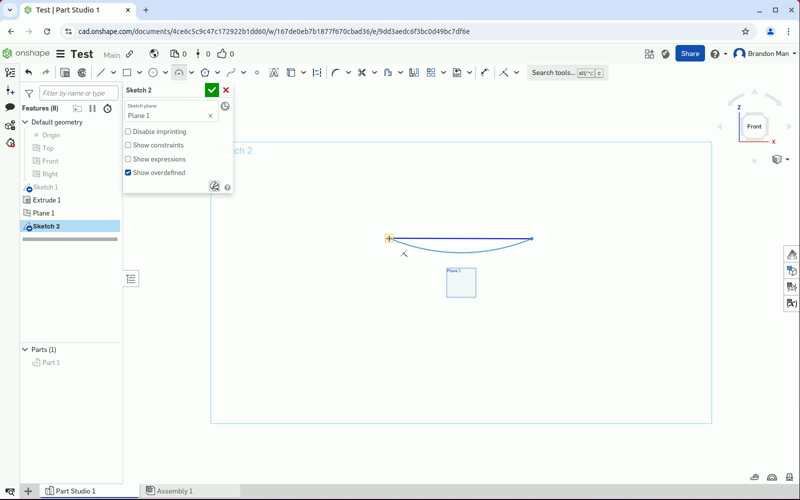
mouse_move(460, 199)
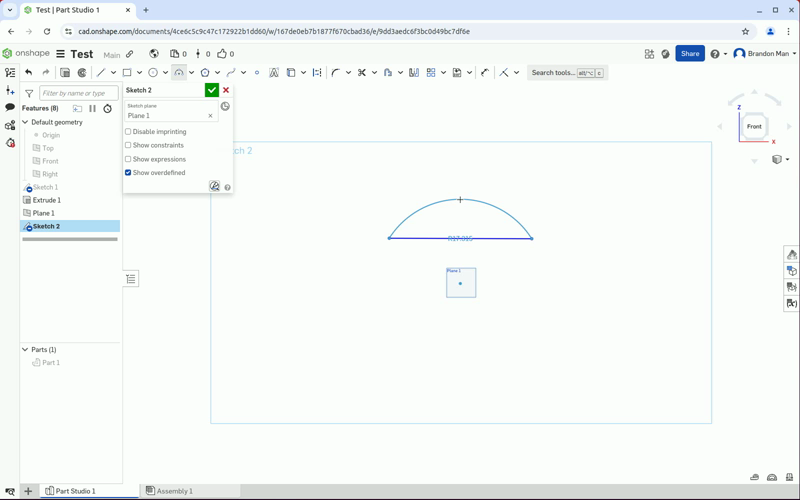
click(460, 199)
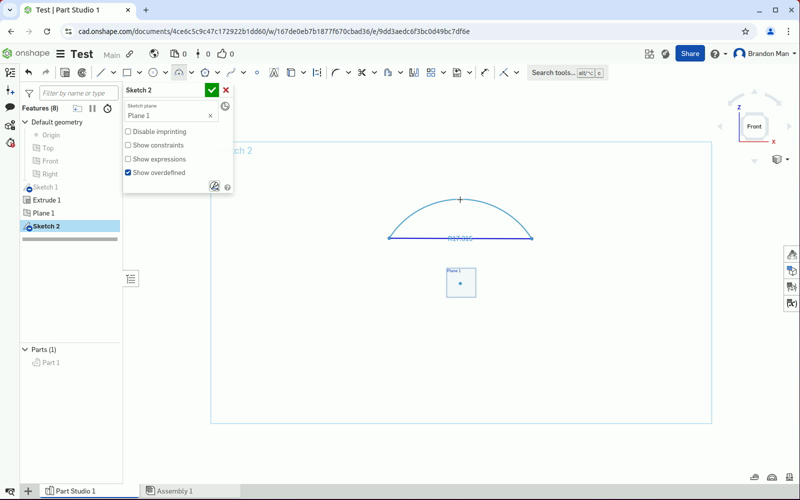
key_up(shift)
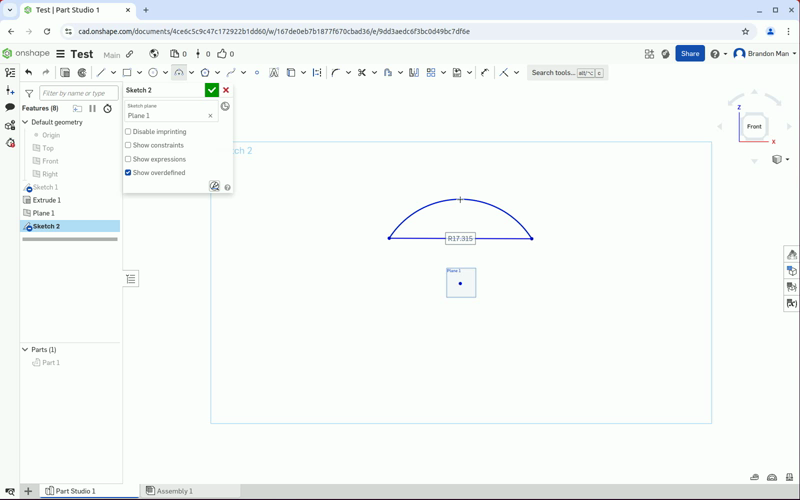
key(esc)
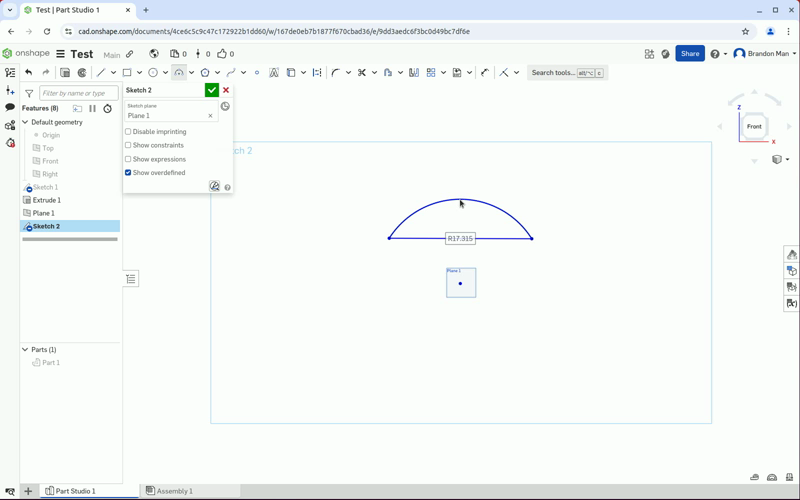
mouse_move(513, 225)
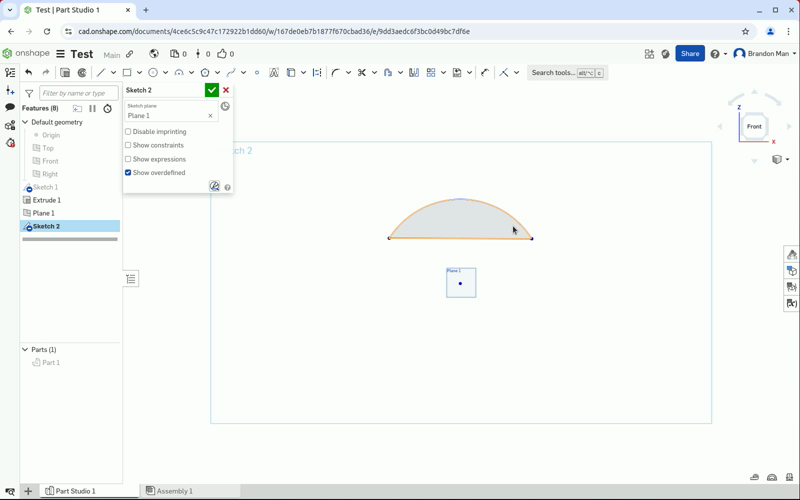
click(513, 225)
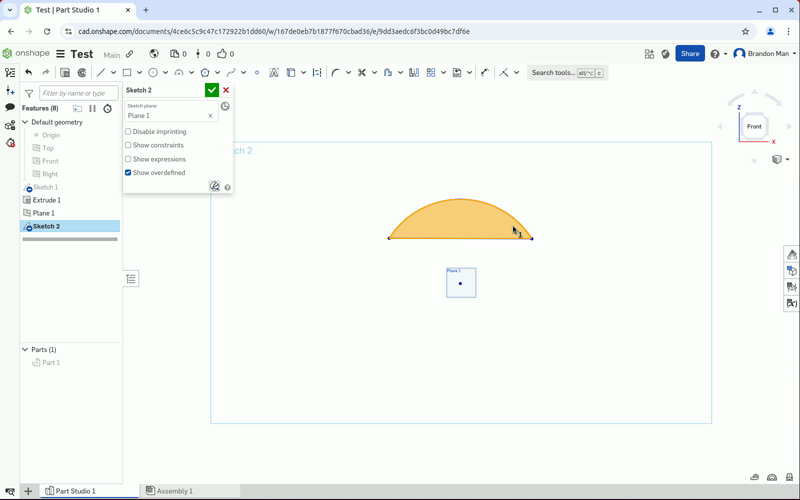
mouse_move(73, 352)
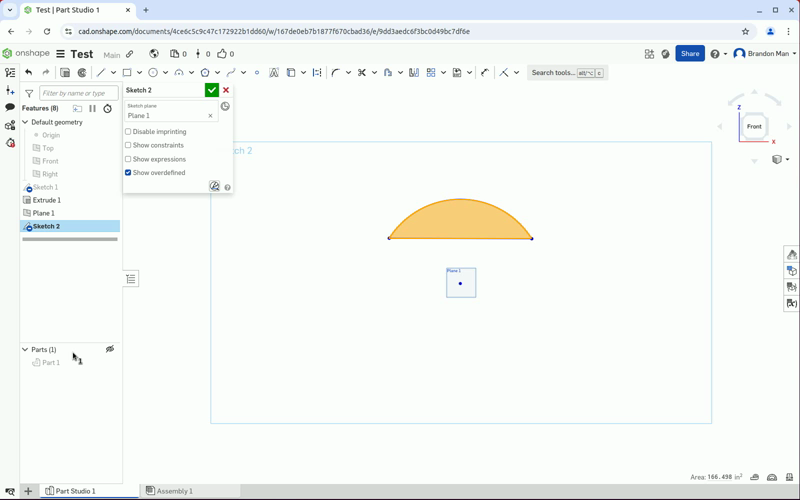
key(shift+y)
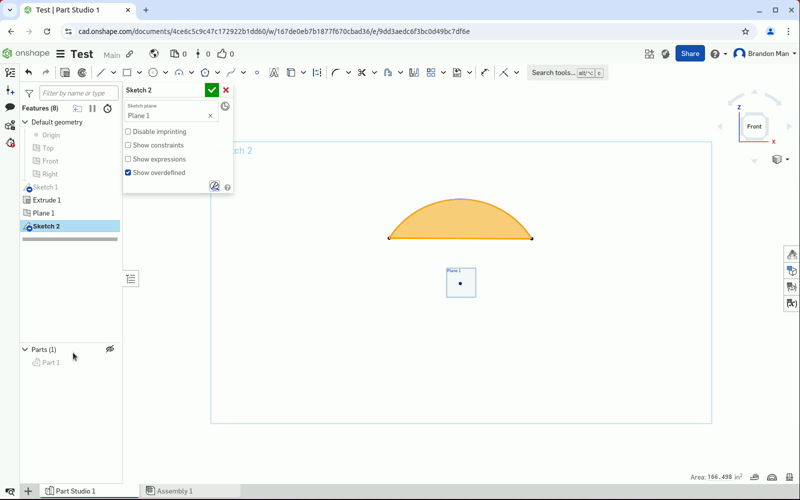
key(shift+e)
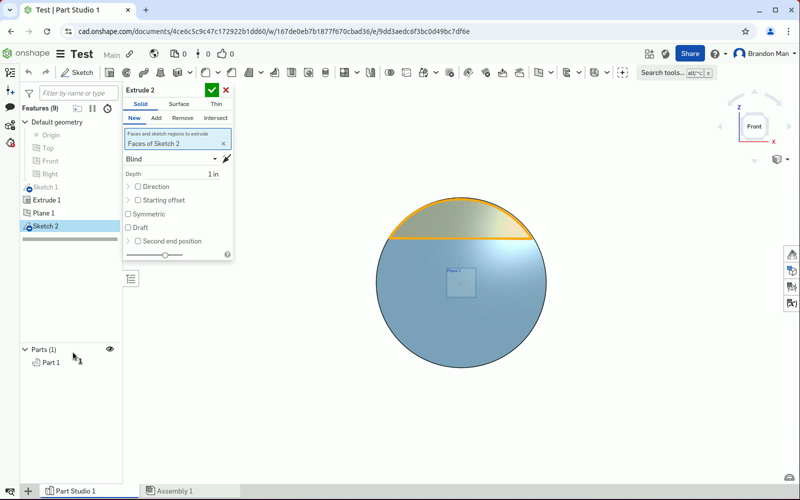
mouse_move(143, 106)
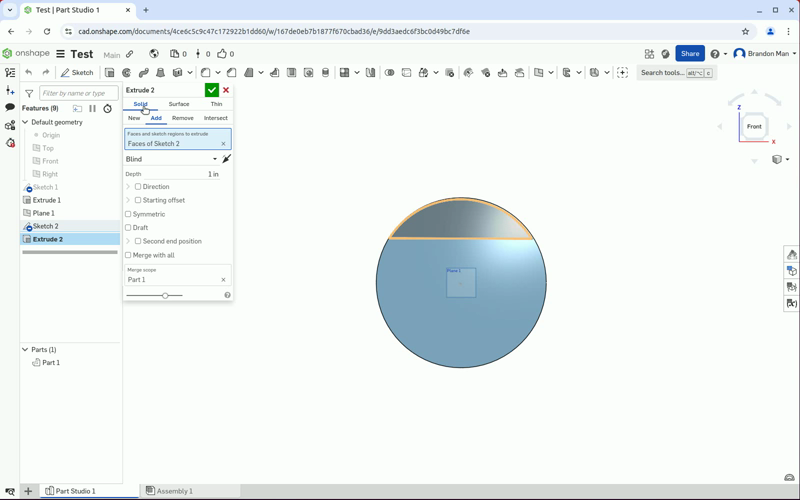
click(143, 106)
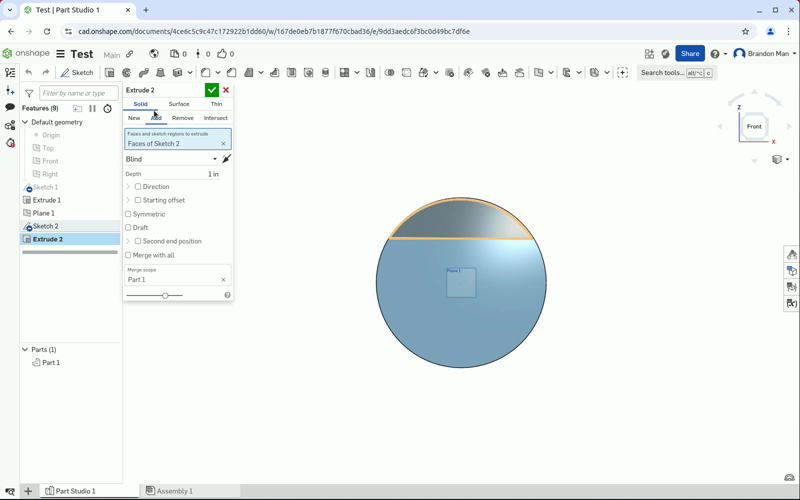
mouse_move(186, 120)
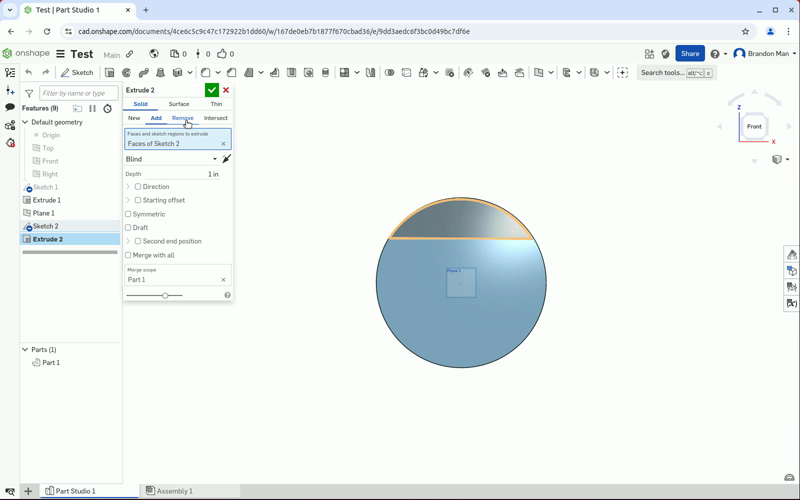
click(186, 120)
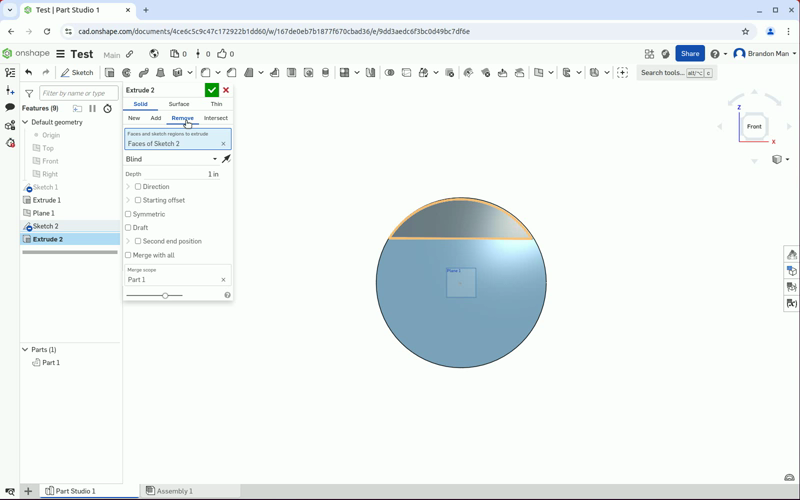
key(tab, 4)
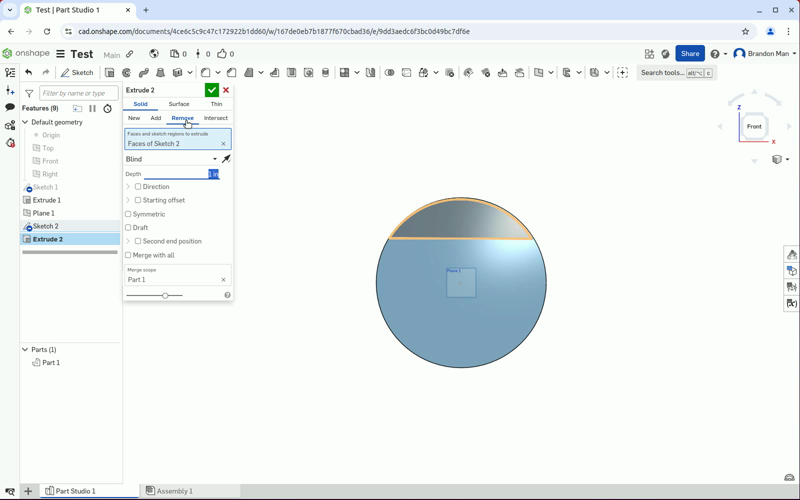
text(30.811)
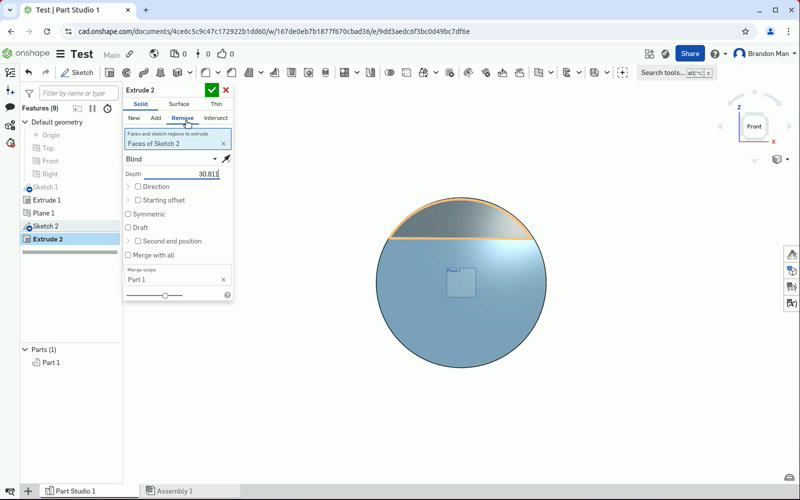
key(tab, 6)
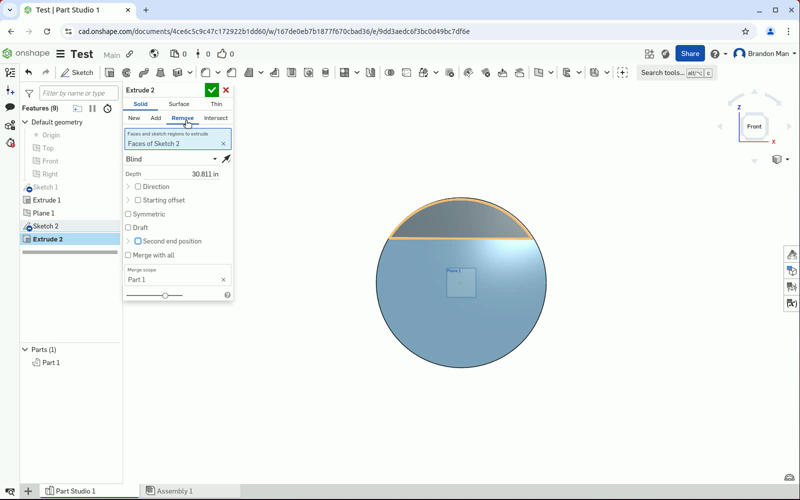
key(space)
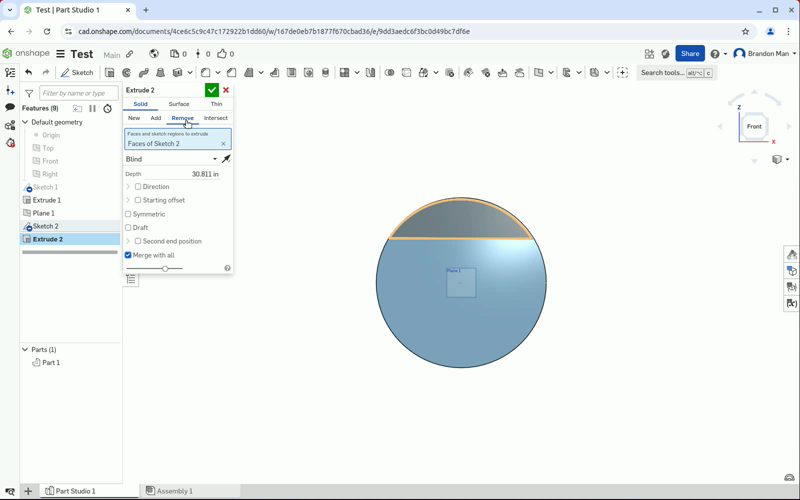
key(enter)
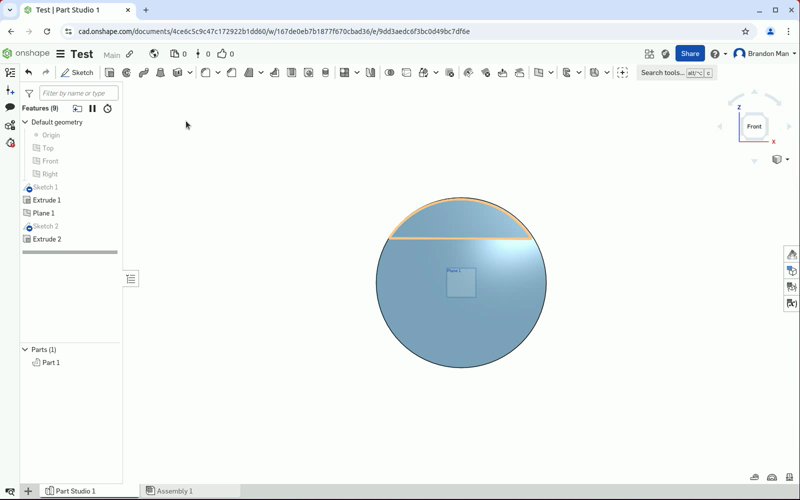
key(shift+h)
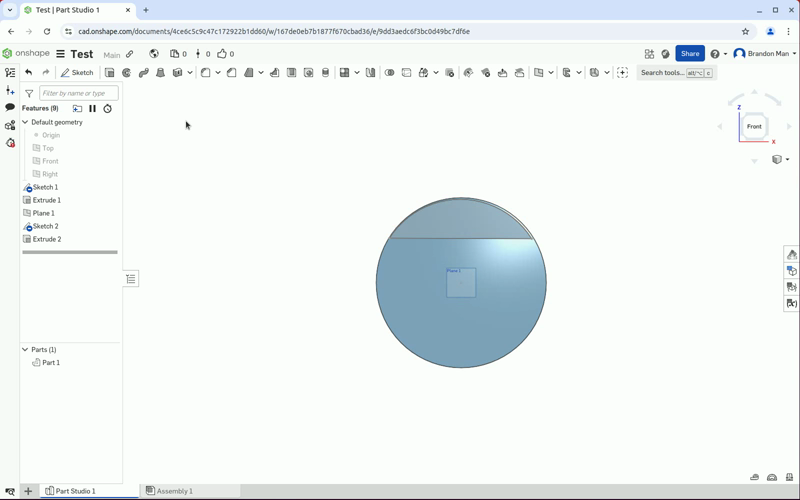
key(shift+h)
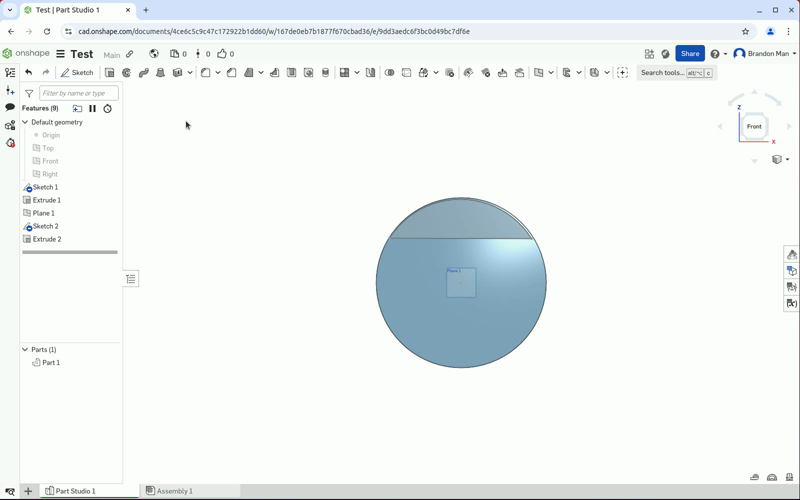
key(shift+7)
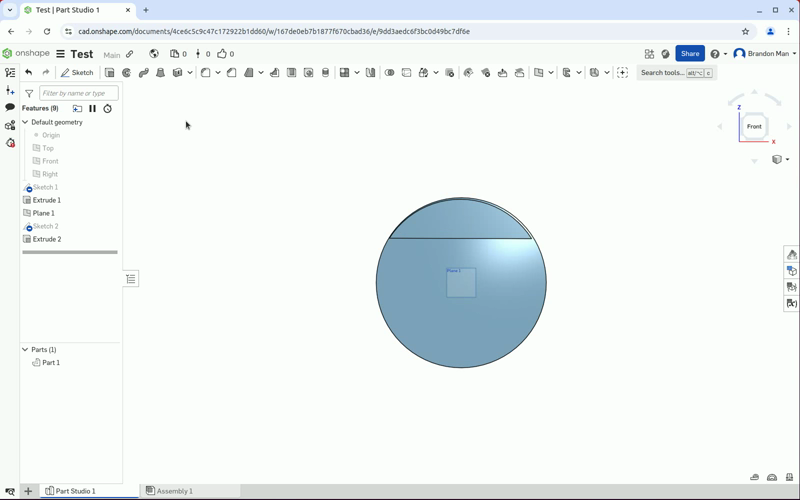
key(left, 2)
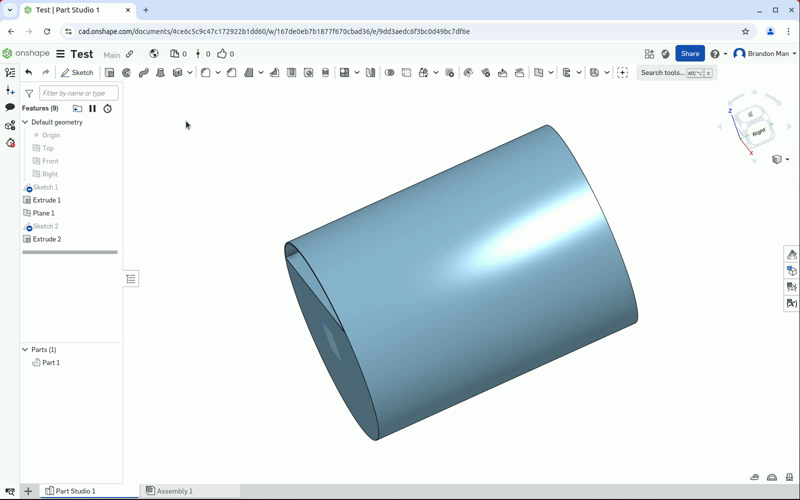
key(down, 2)
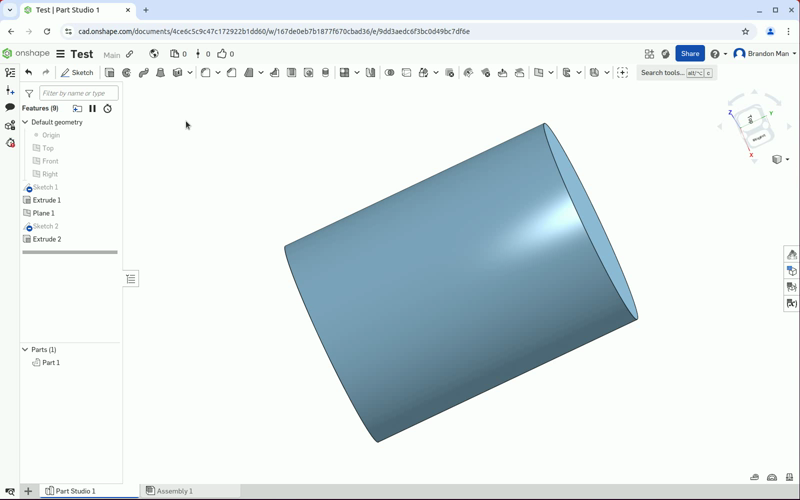
key(up, 2)
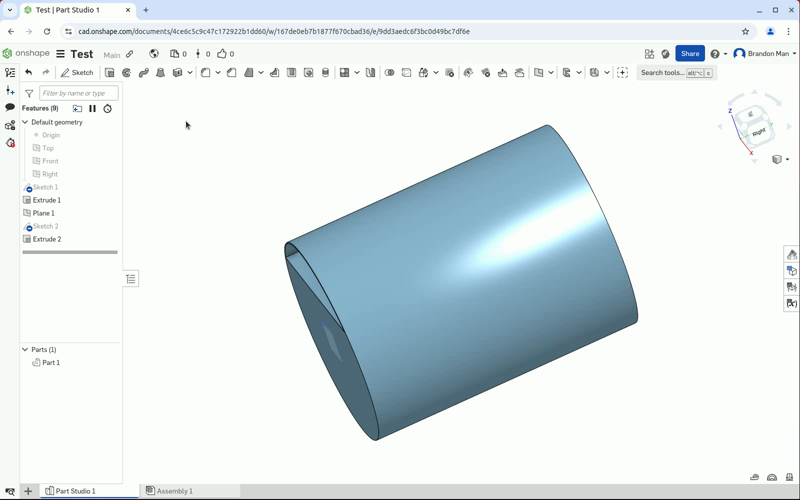
key(right, 2)
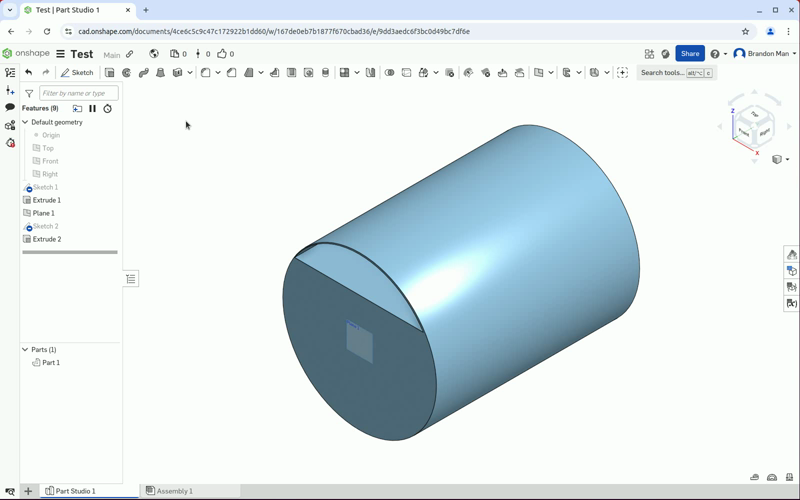
mouse_move(73, 189)
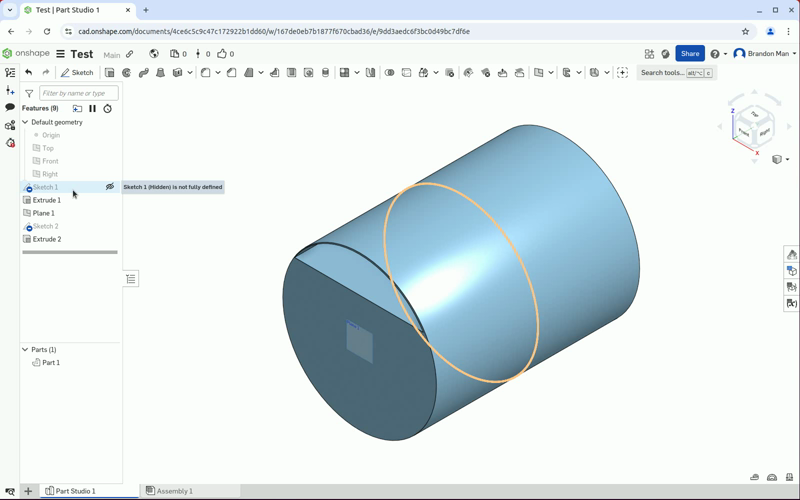
click(73, 189)